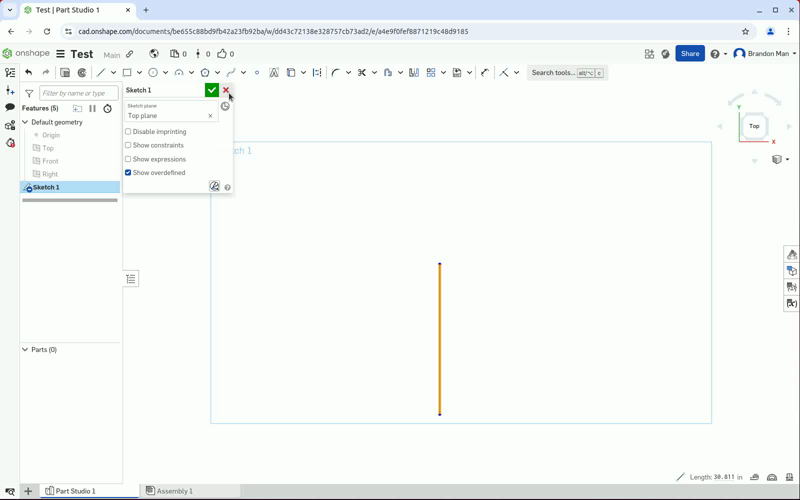
key(shift+h)
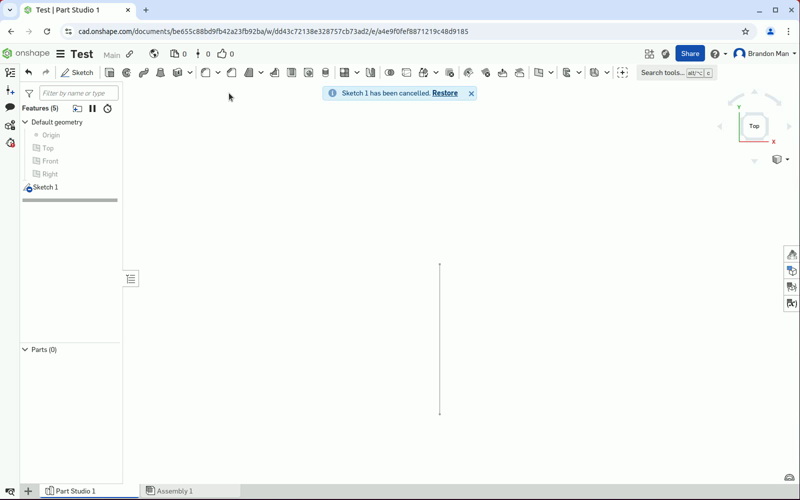
mouse_move(73, 352)
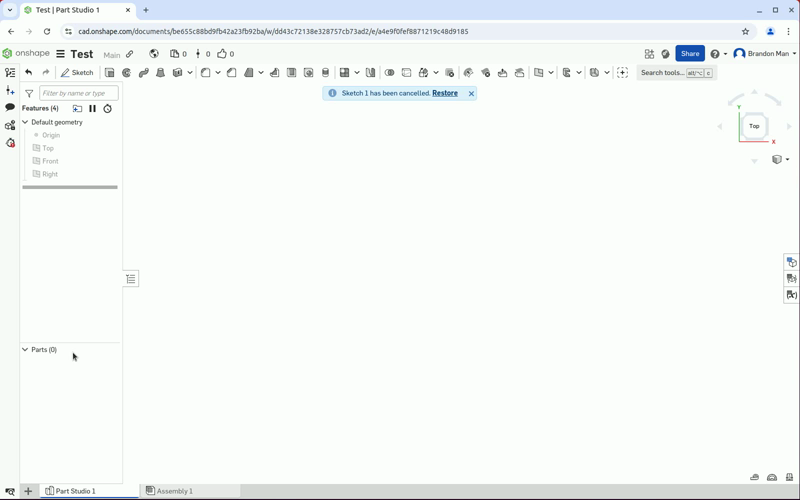
key(y)
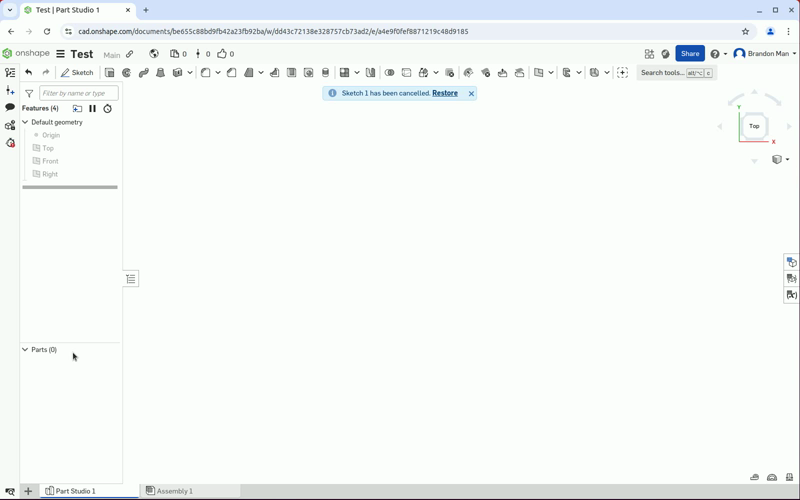
key(shift+p)
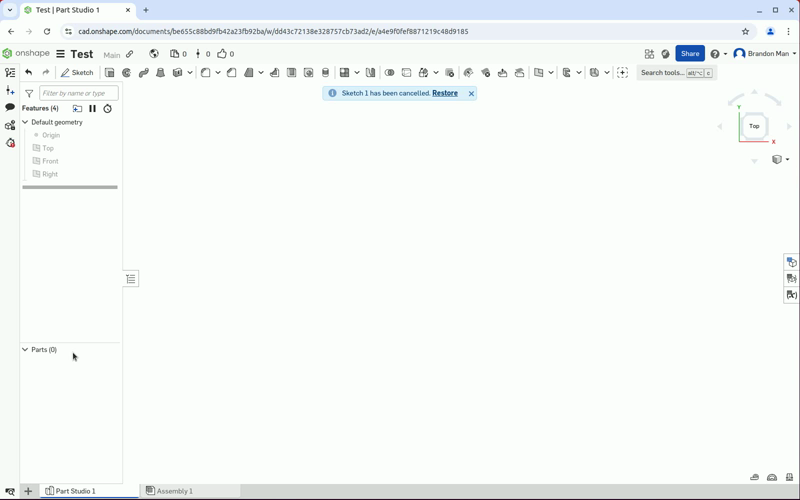
key(space)
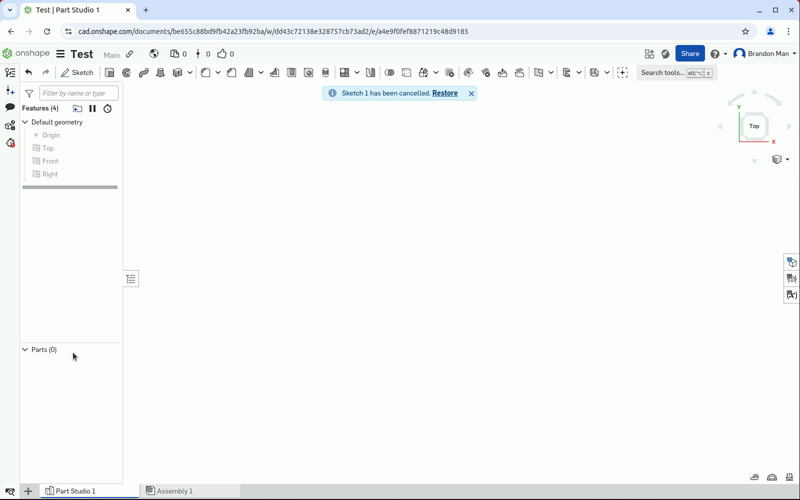
key_down(shift)
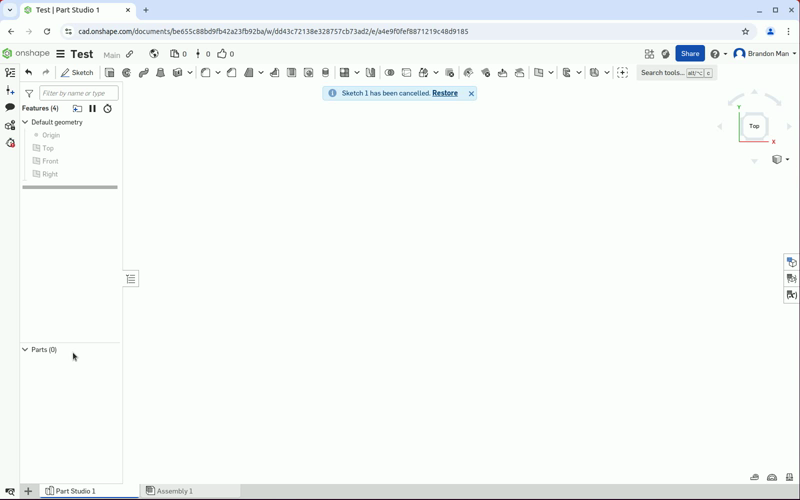
key(up)
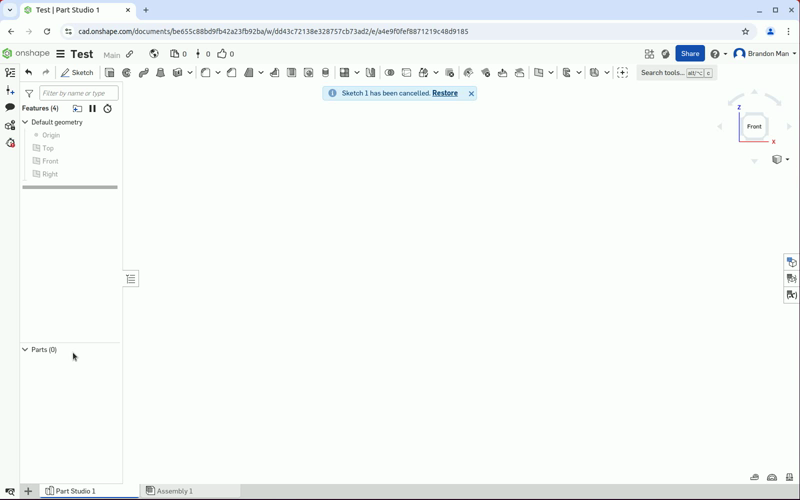
key_up(shift)
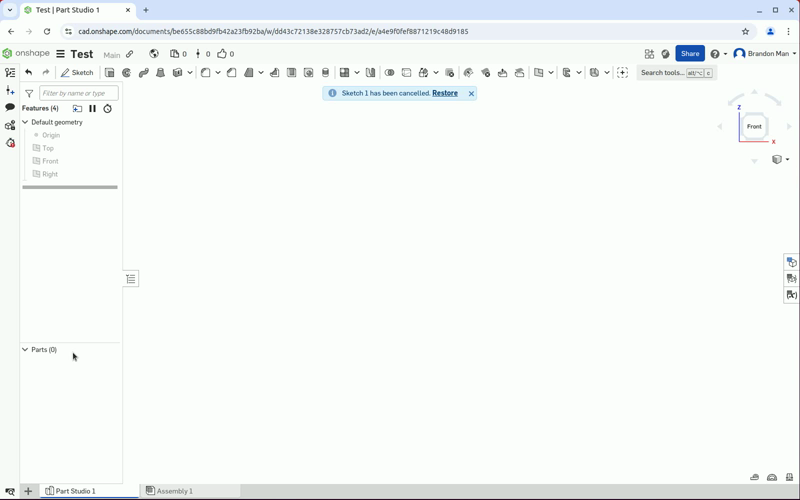
mouse_move(73, 352)
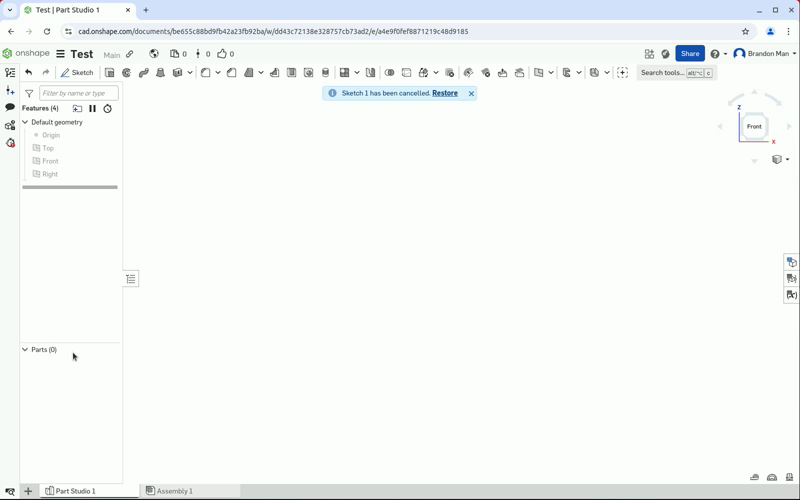
key(shift+y)
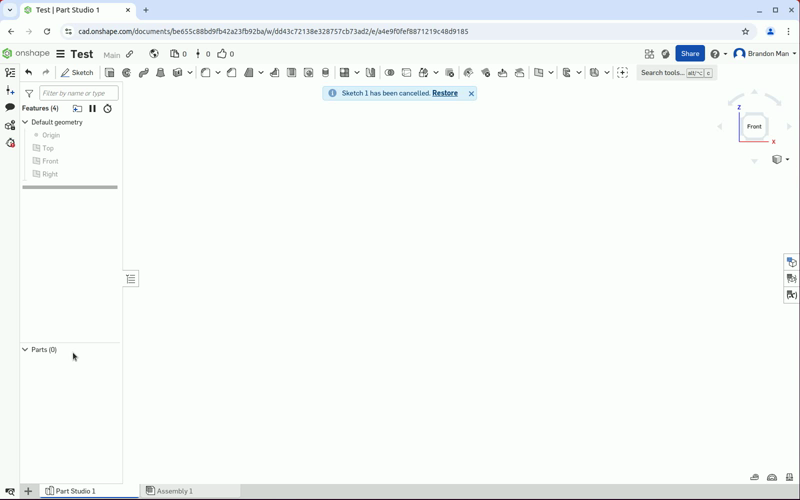
key(shift+s)
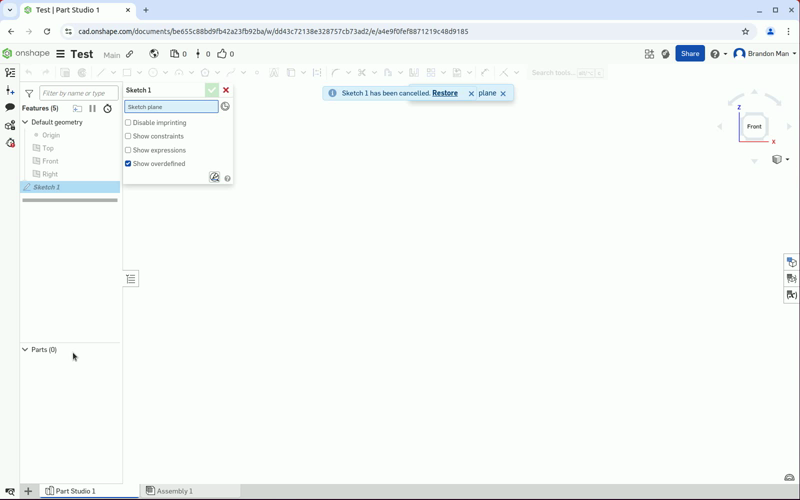
mouse_move(73, 163)
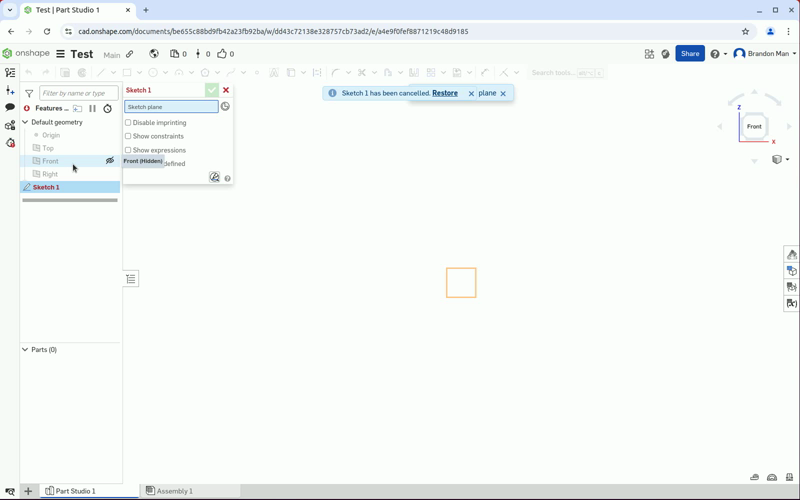
click(73, 163)
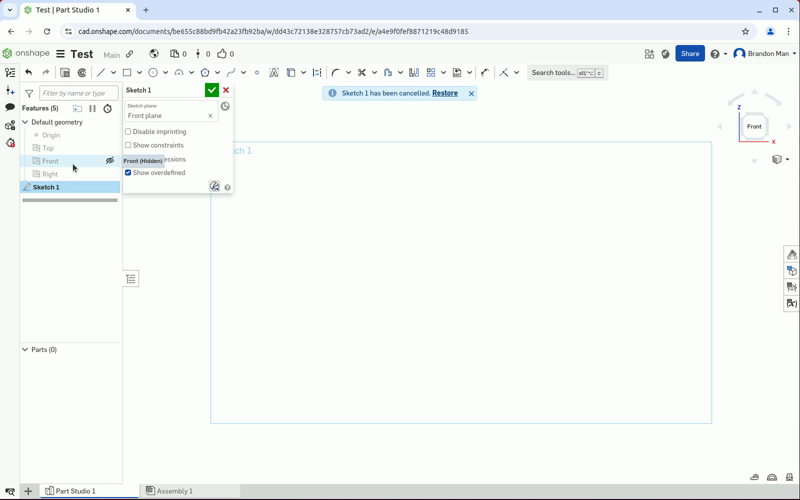
mouse_move(73, 352)
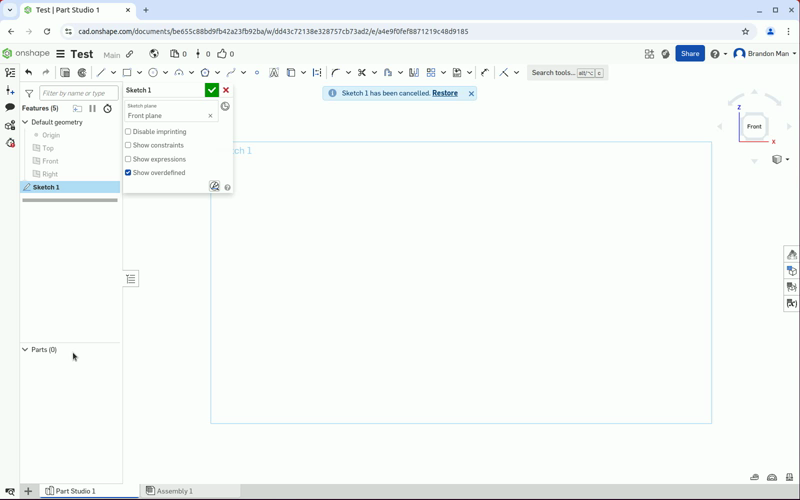
key(y)
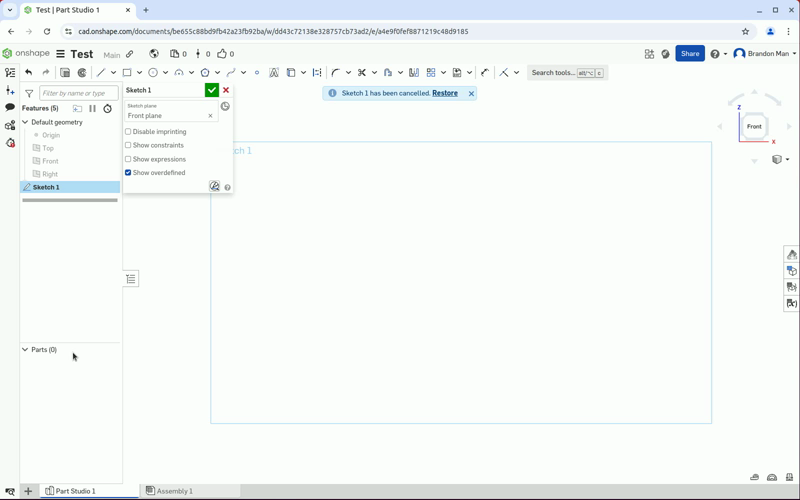
key(l)
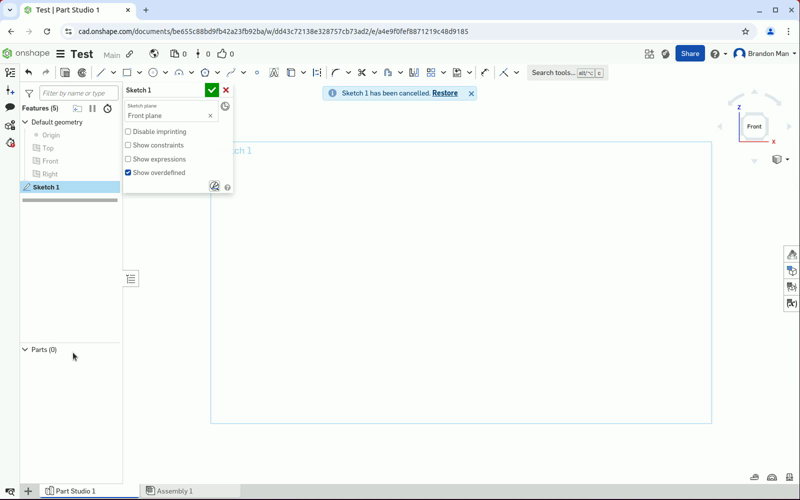
key_down(shift)
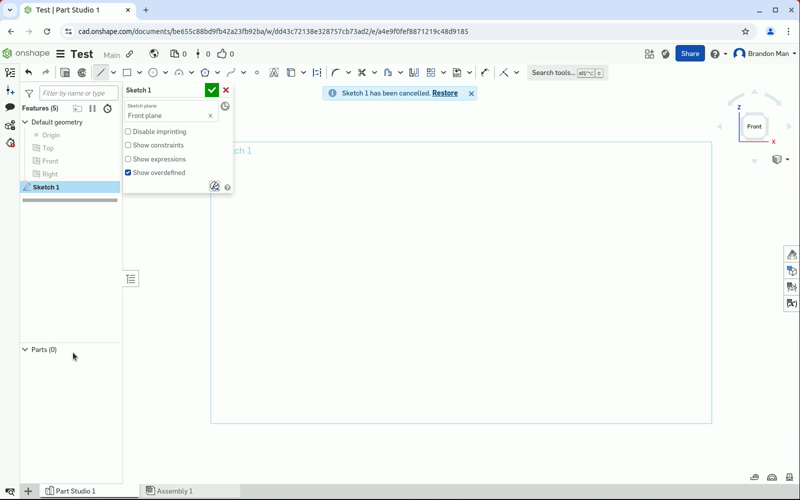
mouse_move(348, 395)
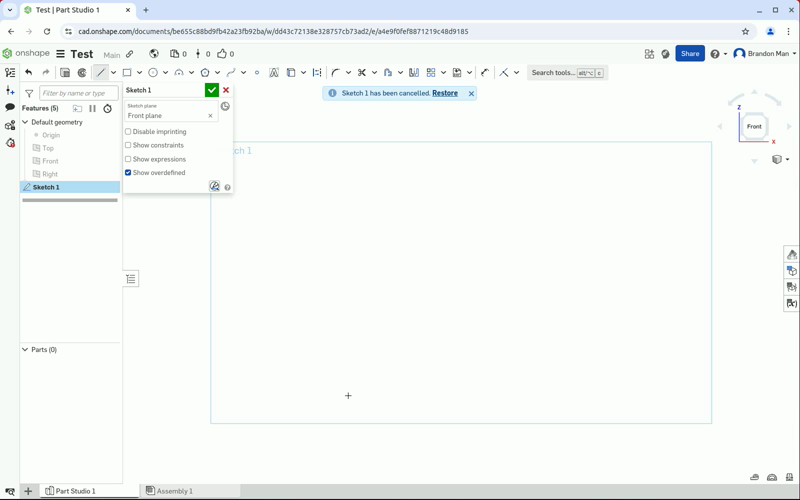
click(348, 395)
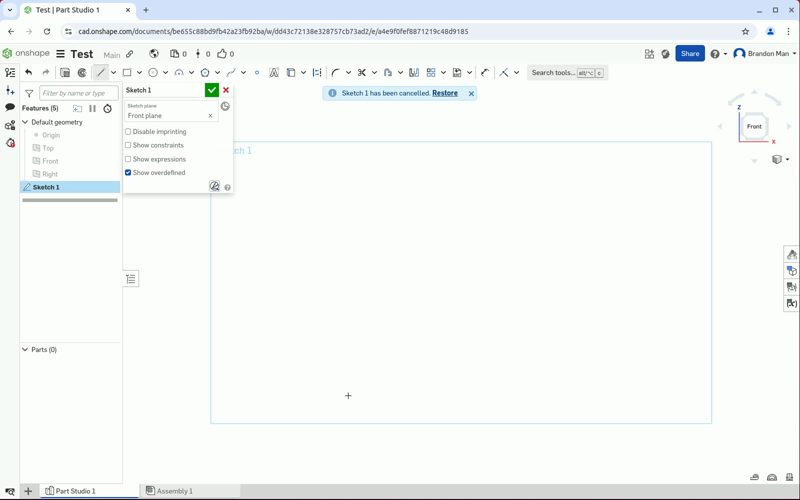
key_up(shift)
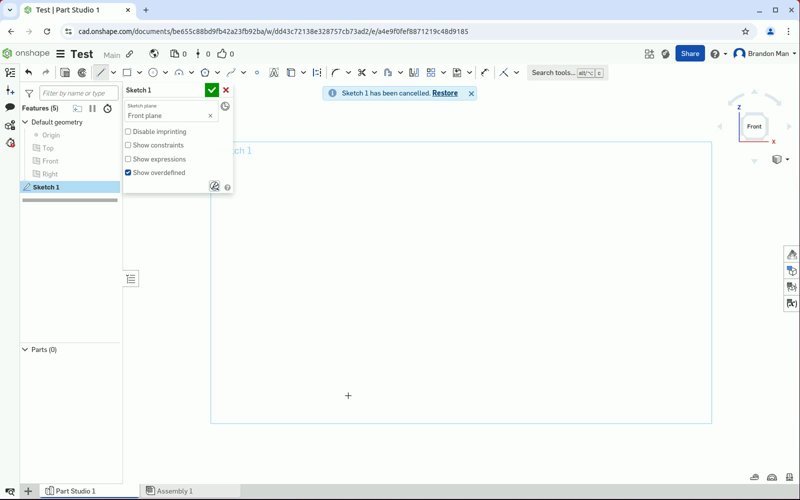
key_down(shift)
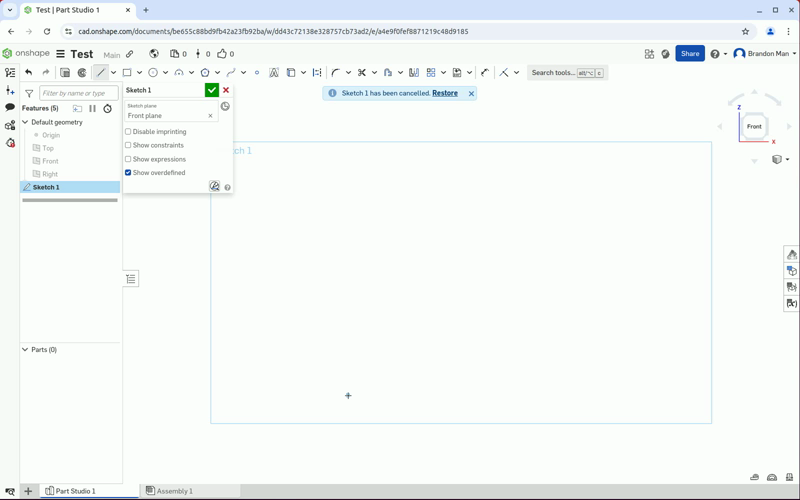
mouse_move(572, 395)
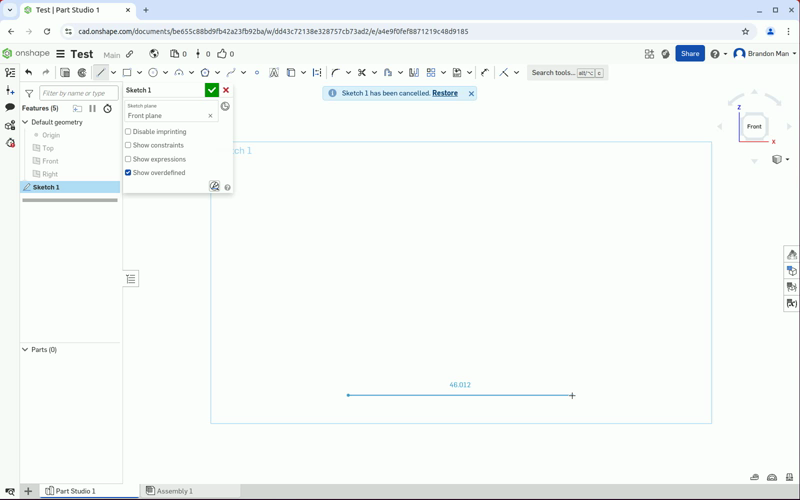
click(572, 395)
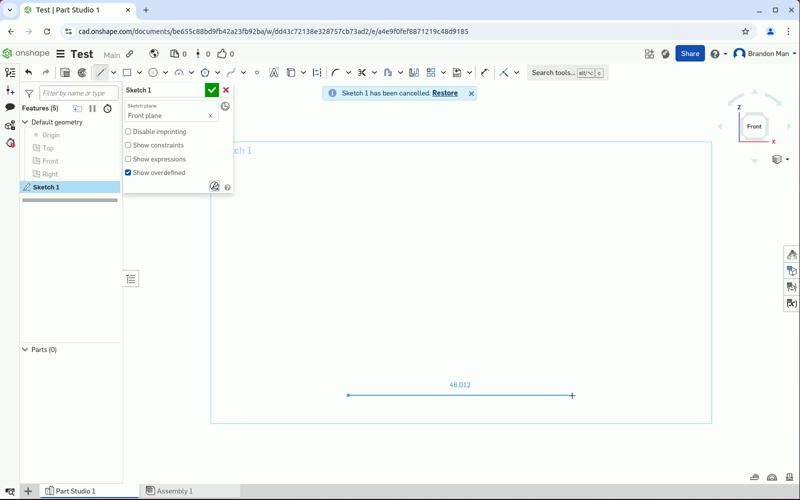
key_up(shift)
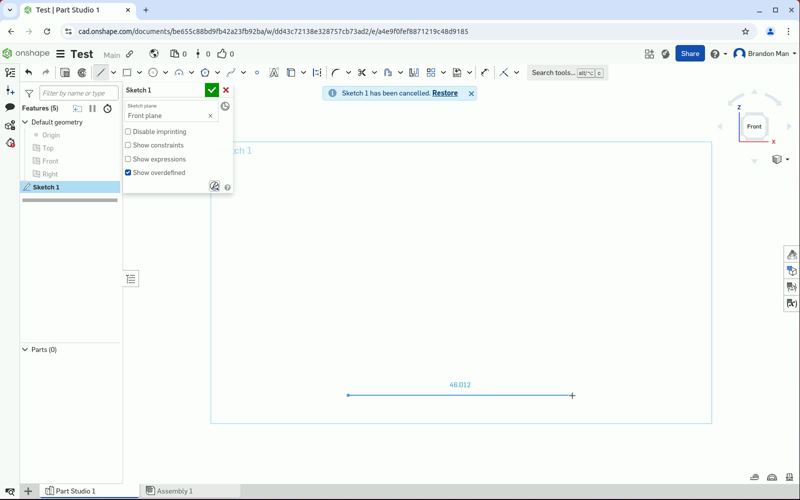
key_down(shift)
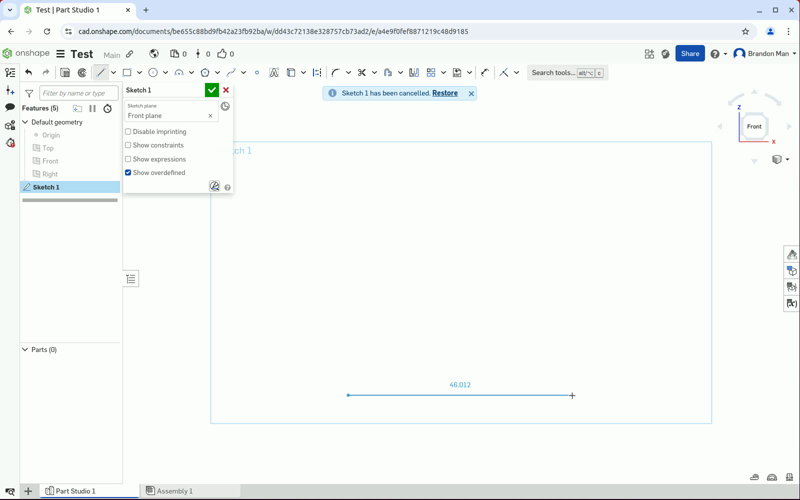
mouse_move(572, 171)
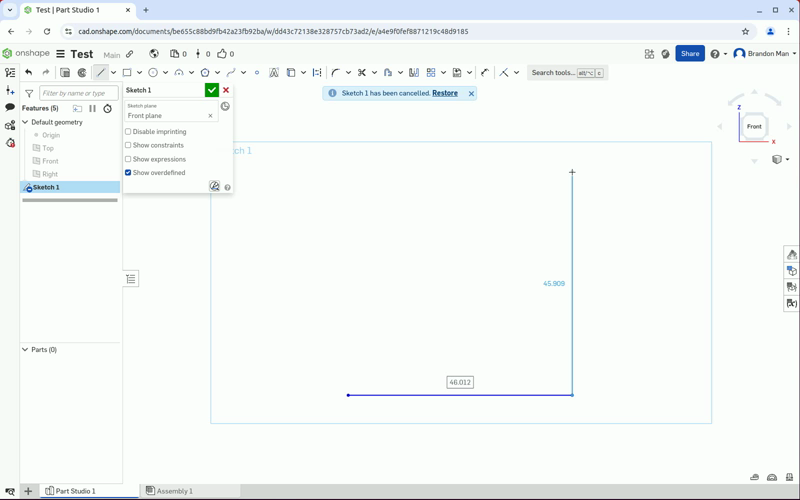
click(572, 171)
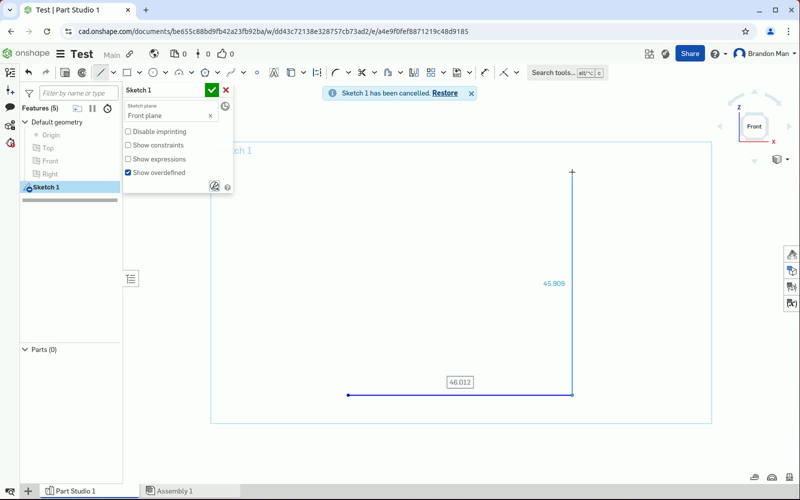
key_up(shift)
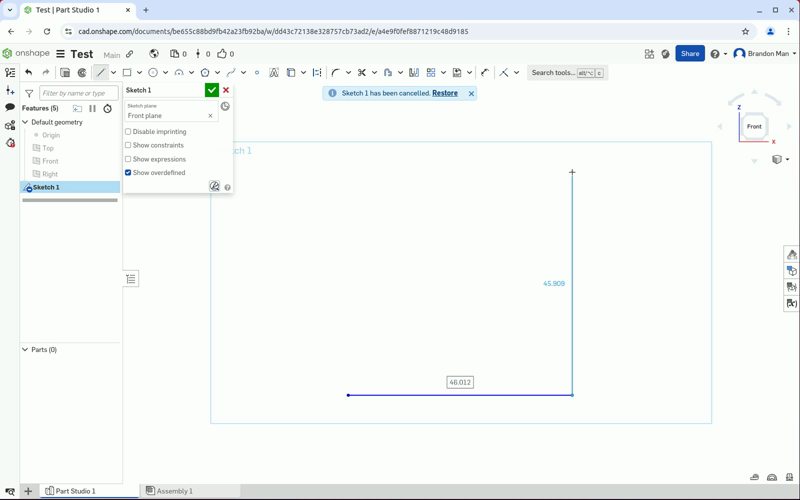
key_down(shift)
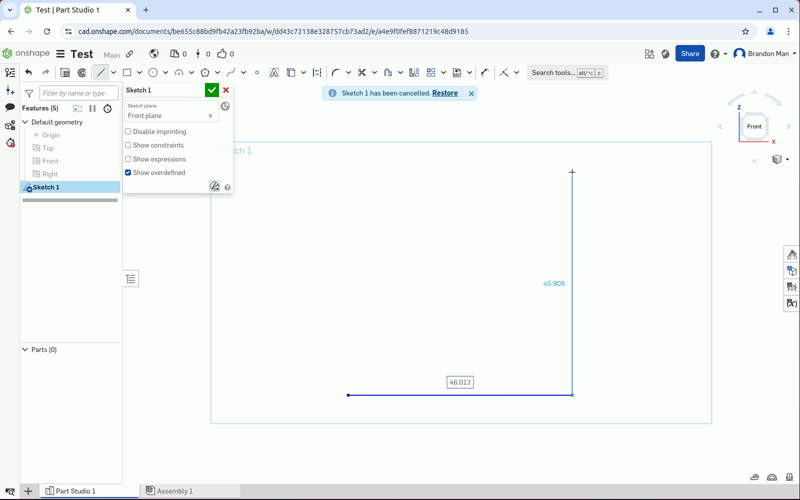
mouse_move(348, 171)
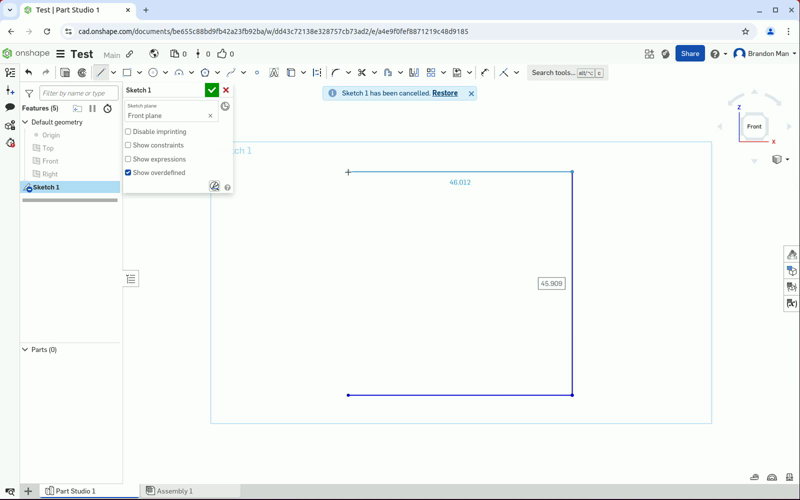
click(348, 171)
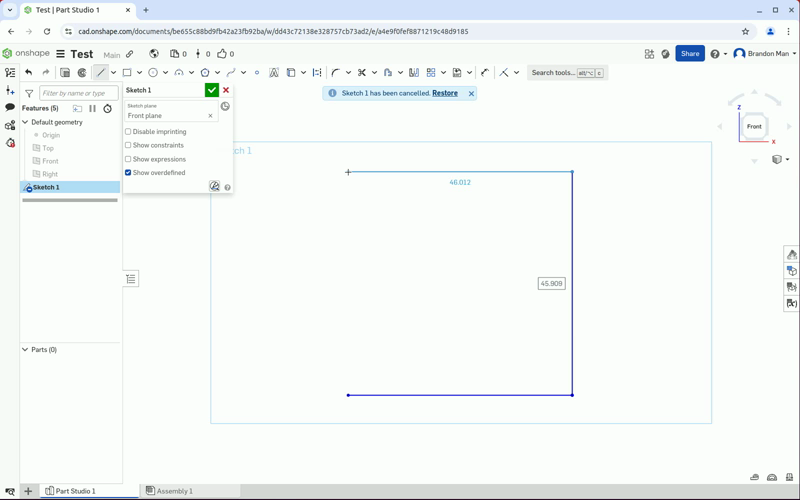
key_up(shift)
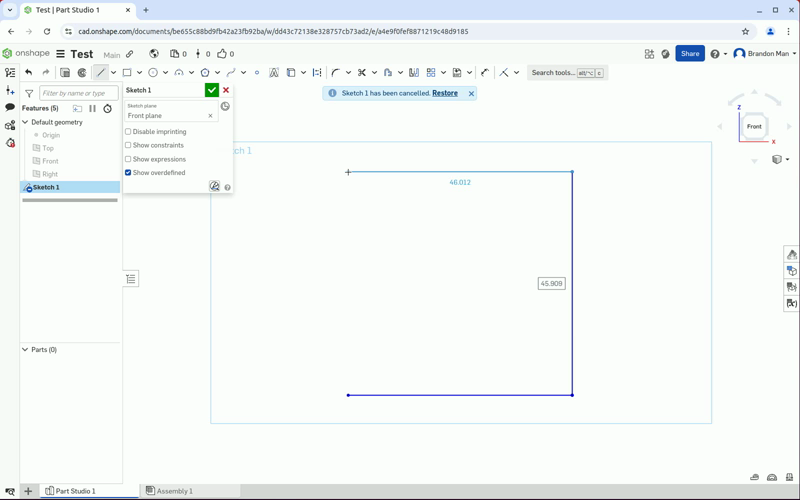
key_down(shift)
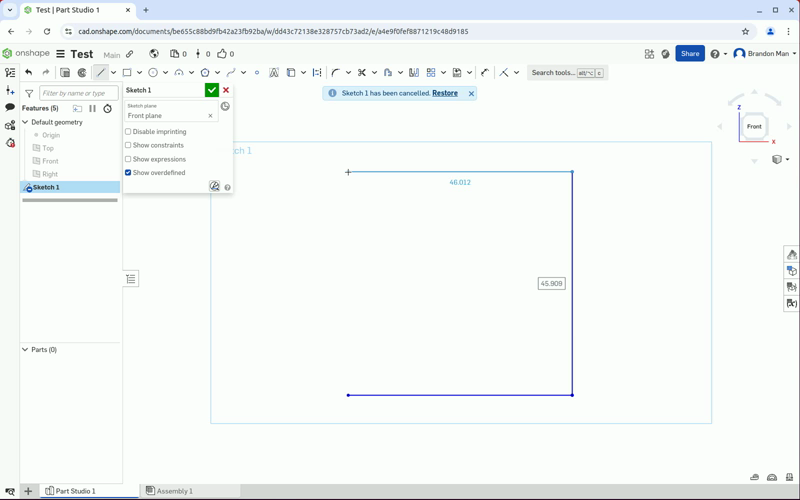
mouse_move(348, 395)
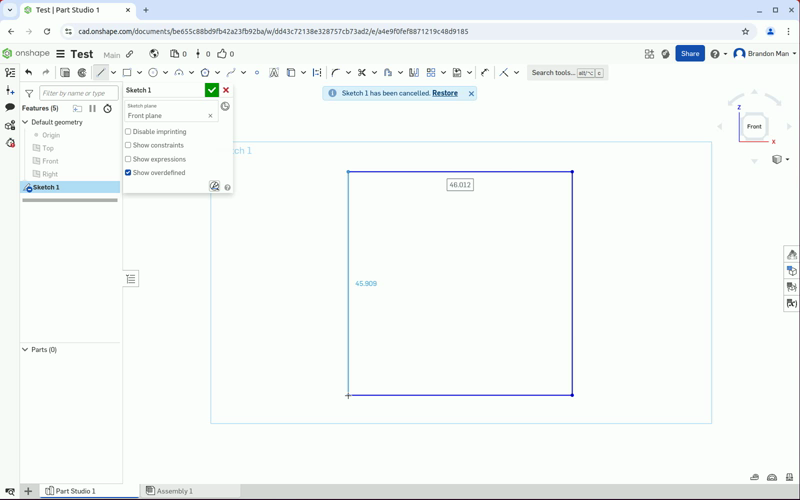
key_up(shift)
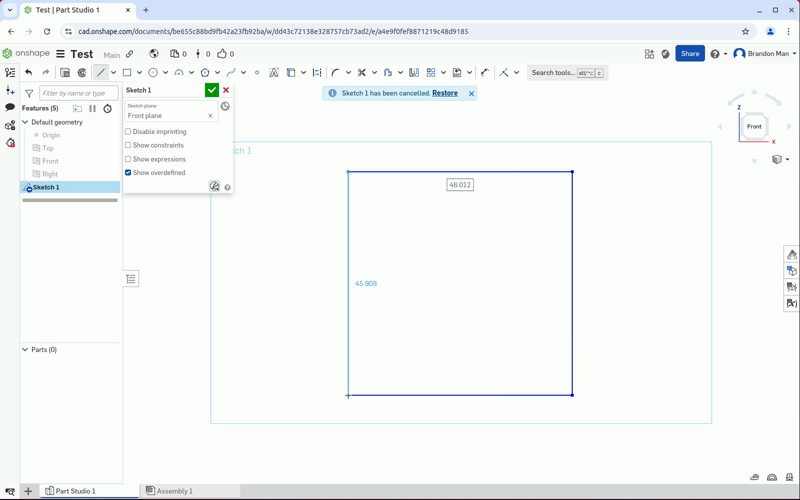
click(348, 395)
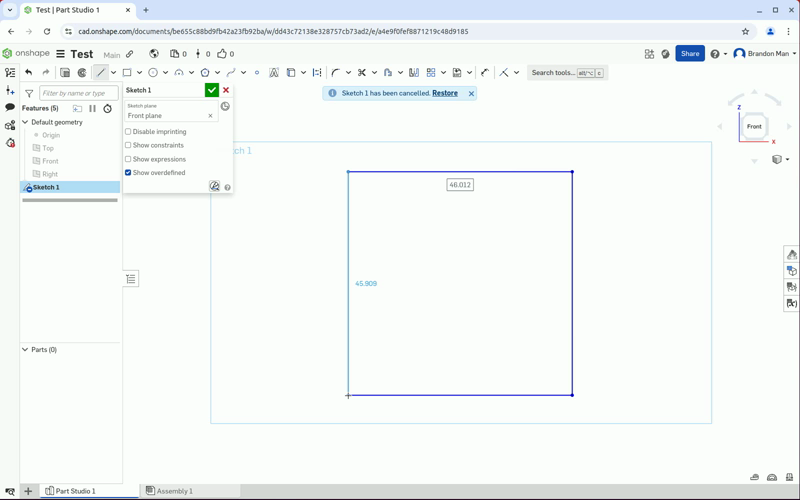
key(esc)
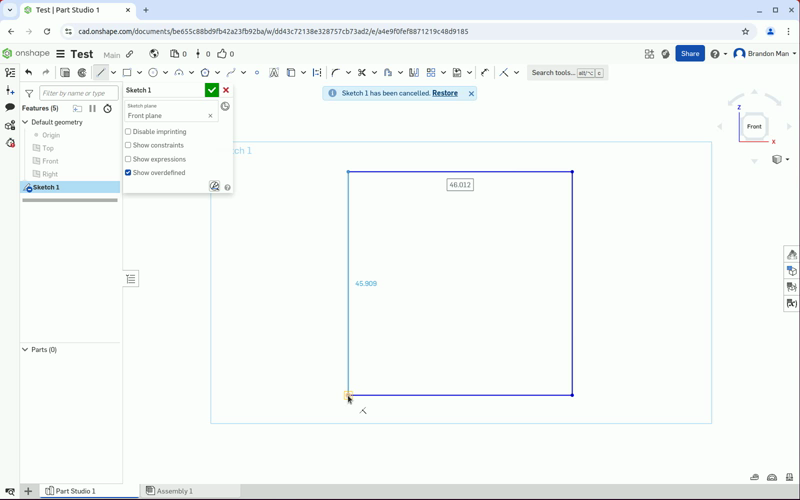
key(c)
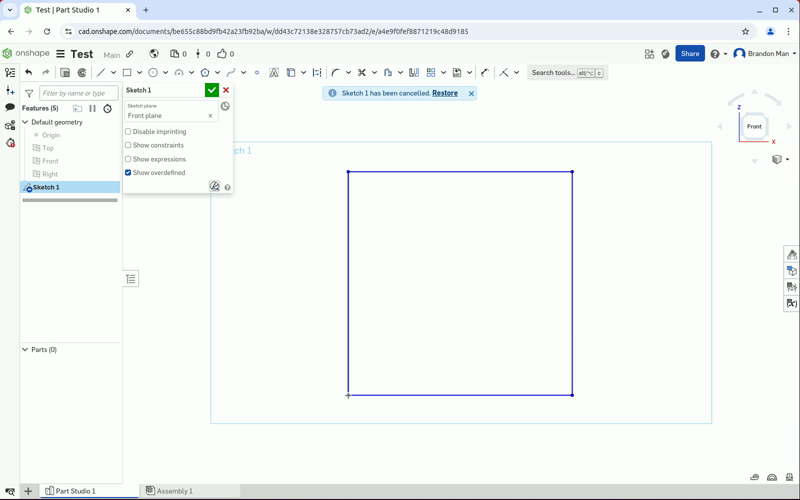
key_down(shift)
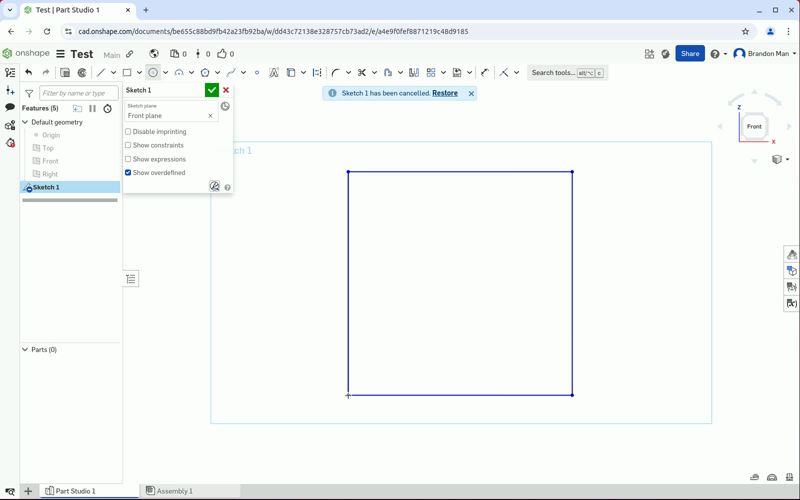
mouse_move(461, 282)
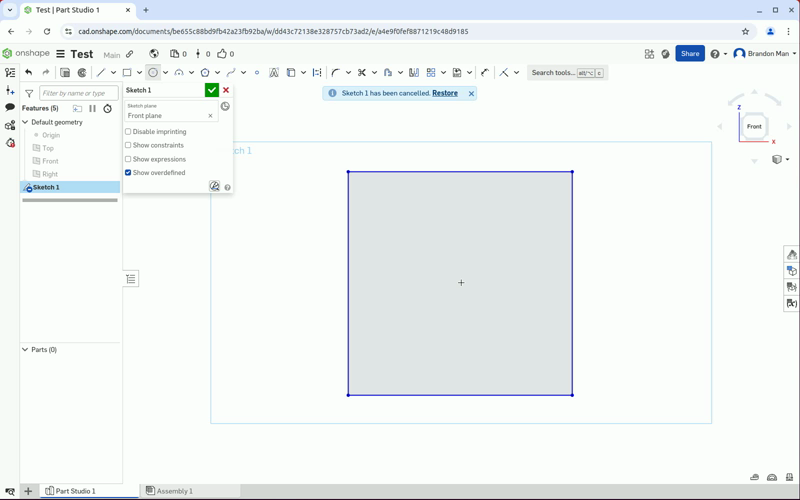
click(461, 282)
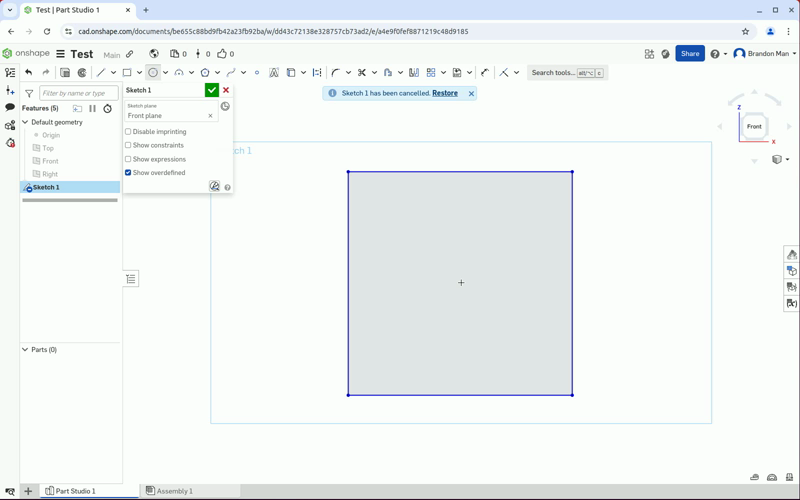
key_up(shift)
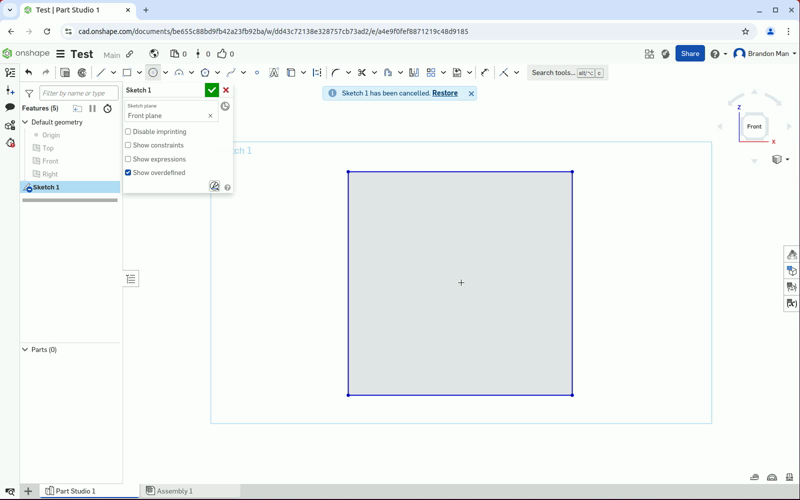
mouse_move(550, 282)
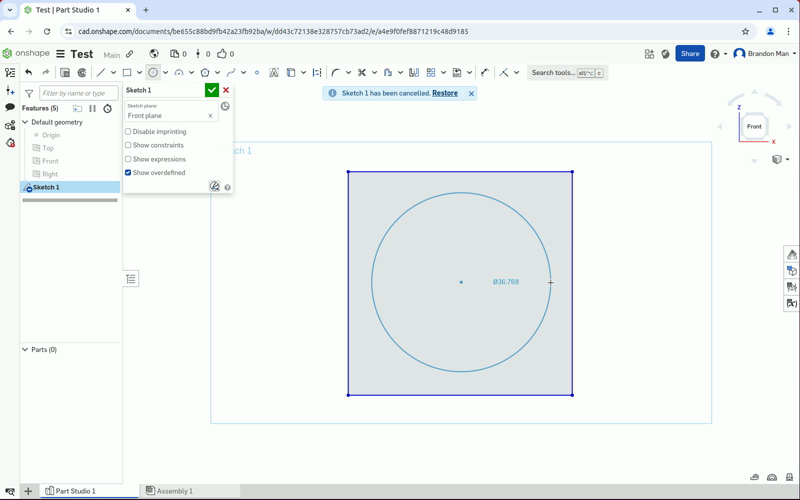
click(550, 282)
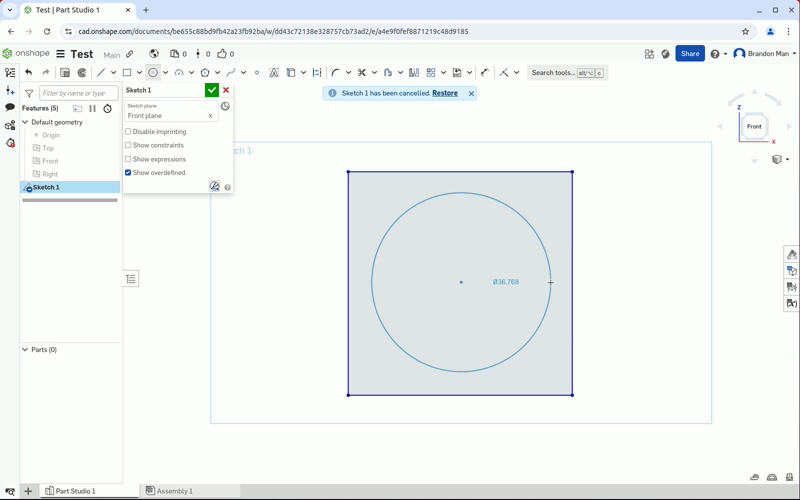
key(esc)
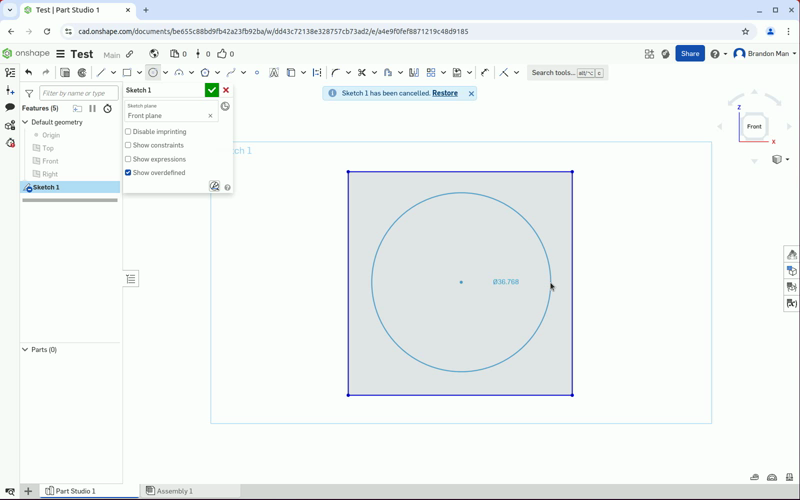
mouse_move(541, 362)
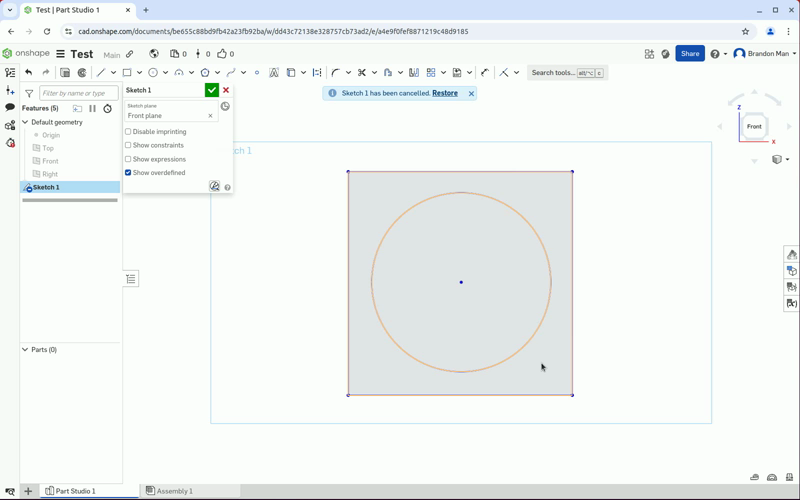
click(541, 362)
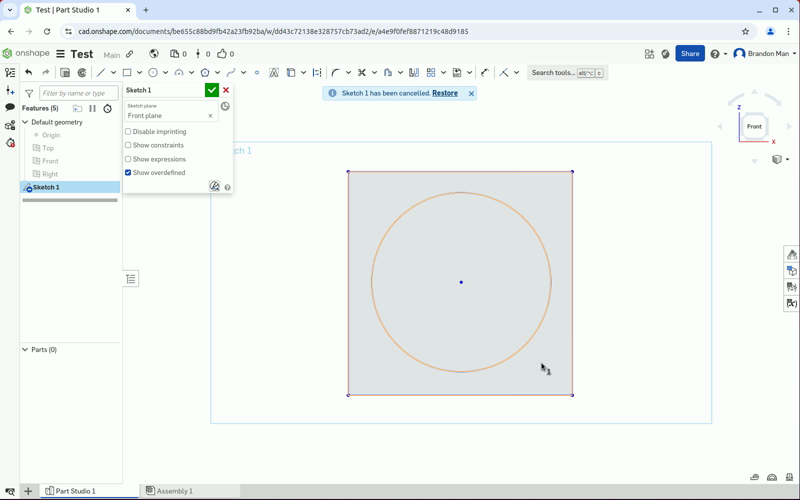
mouse_move(73, 352)
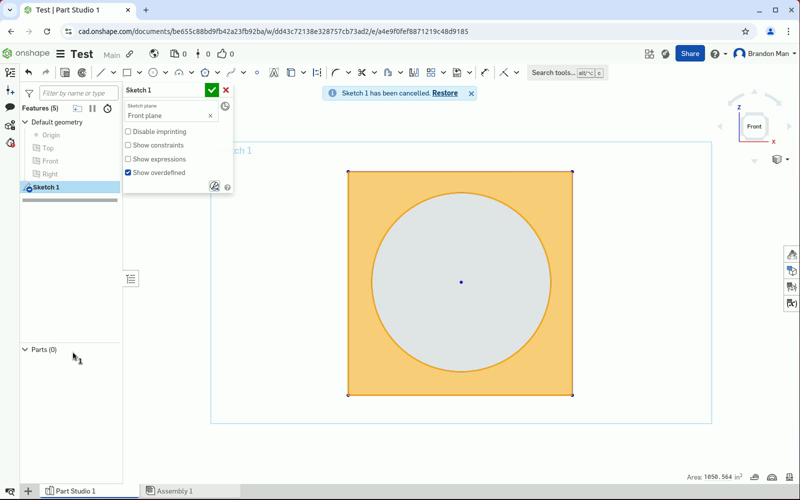
key(shift+y)
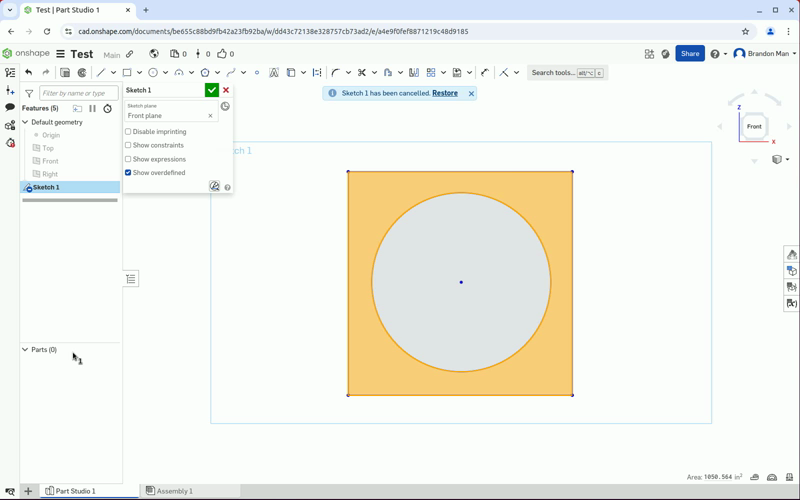
key(shift+e)
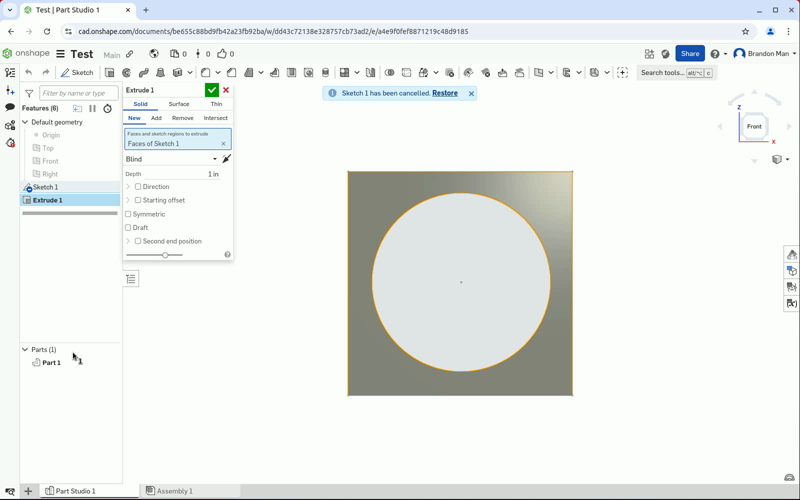
mouse_move(143, 106)
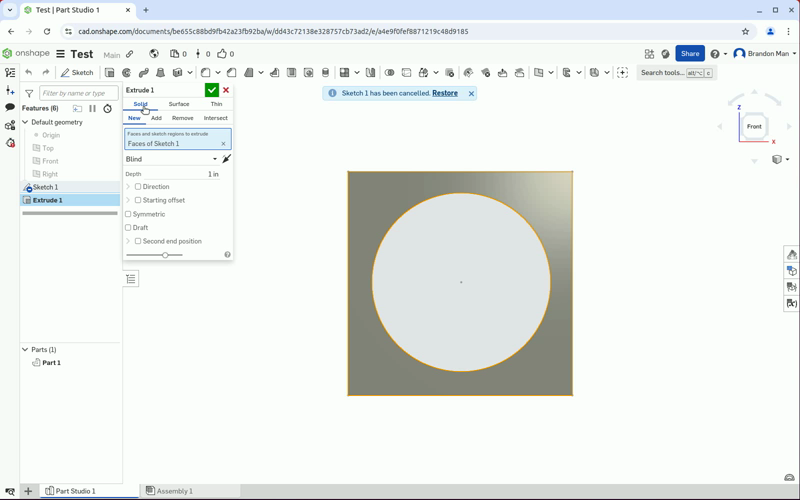
click(143, 106)
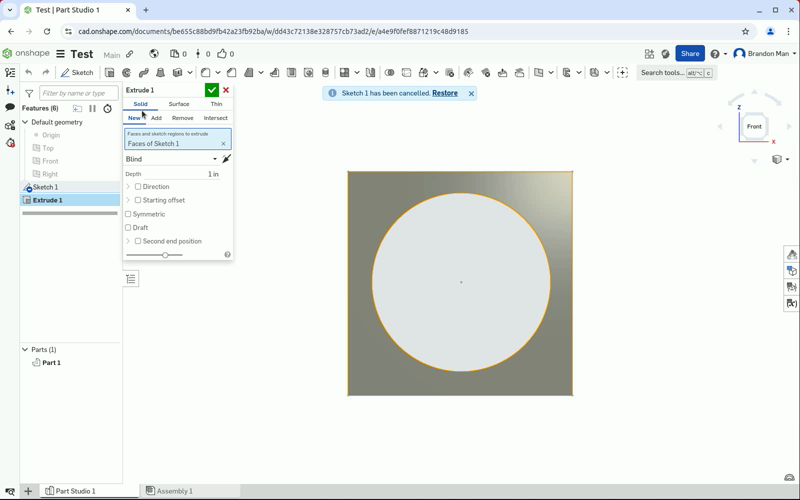
mouse_move(137, 120)
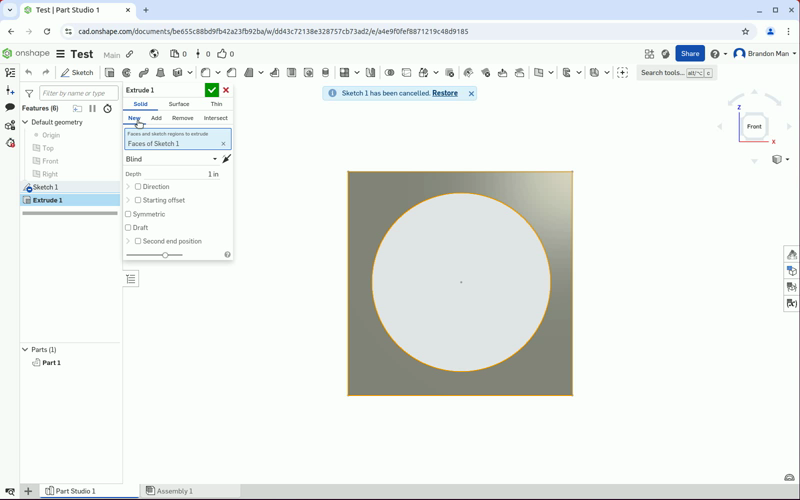
click(137, 120)
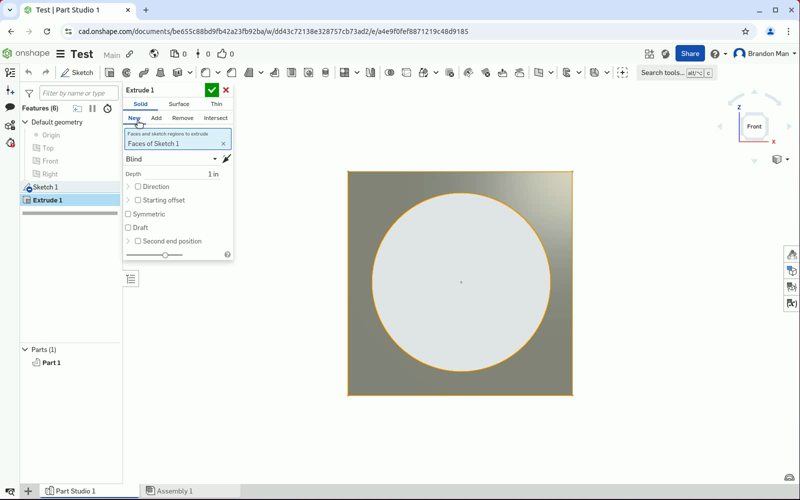
key(tab, 4)
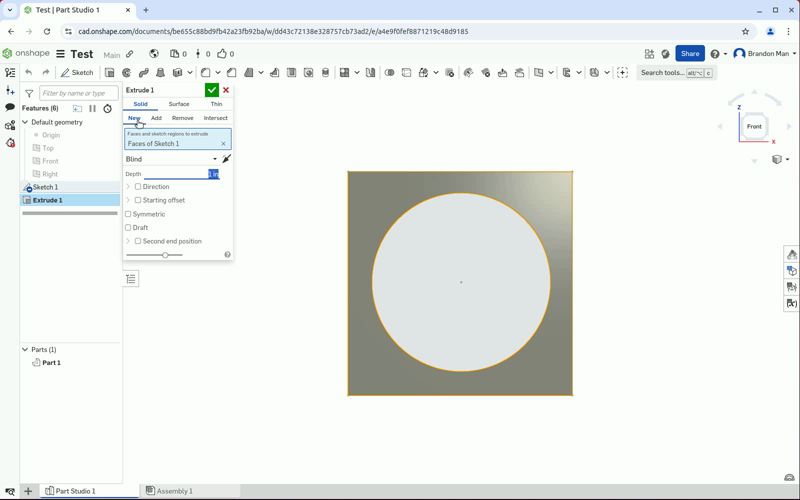
text(46.216)
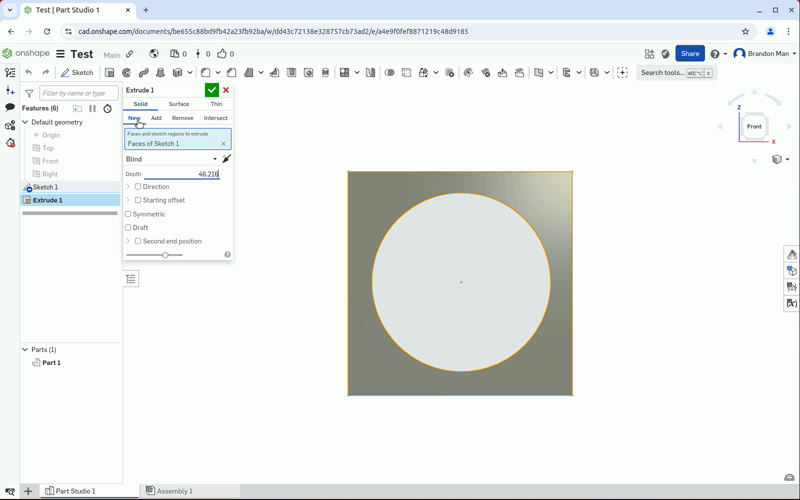
key(tab, 3)
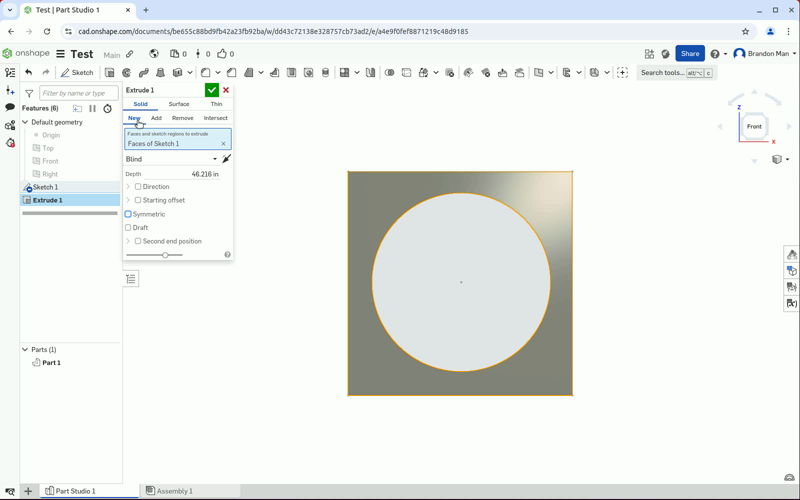
key(space)
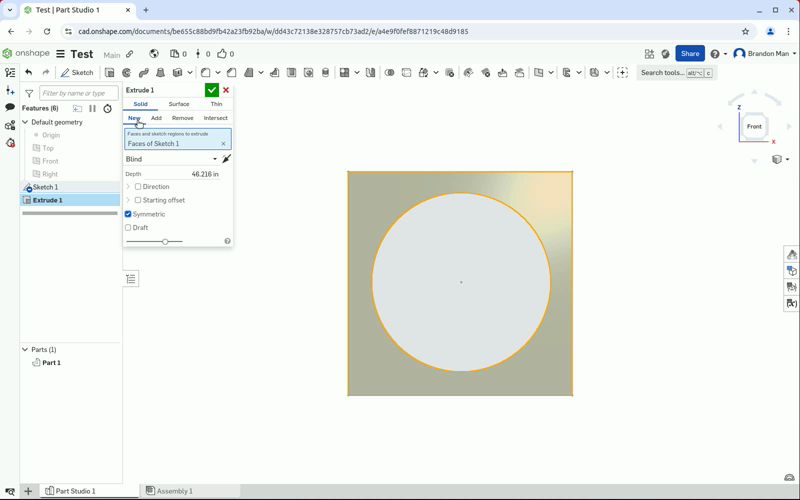
key(enter)
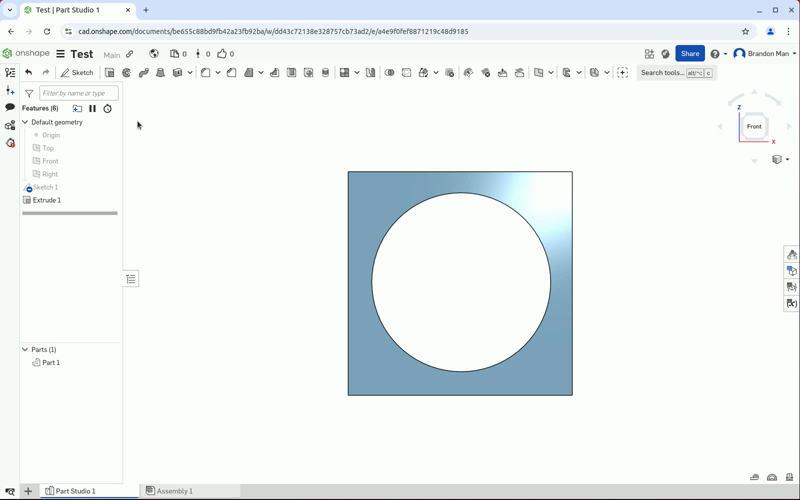
key(shift+h)
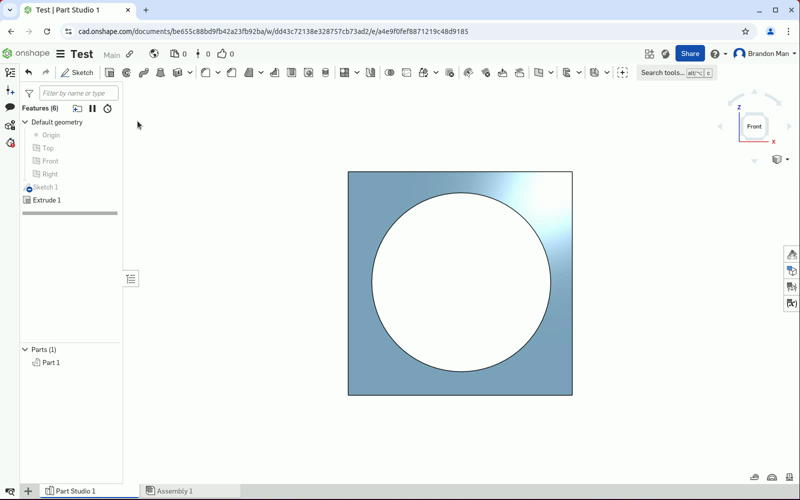
key(shift+h)
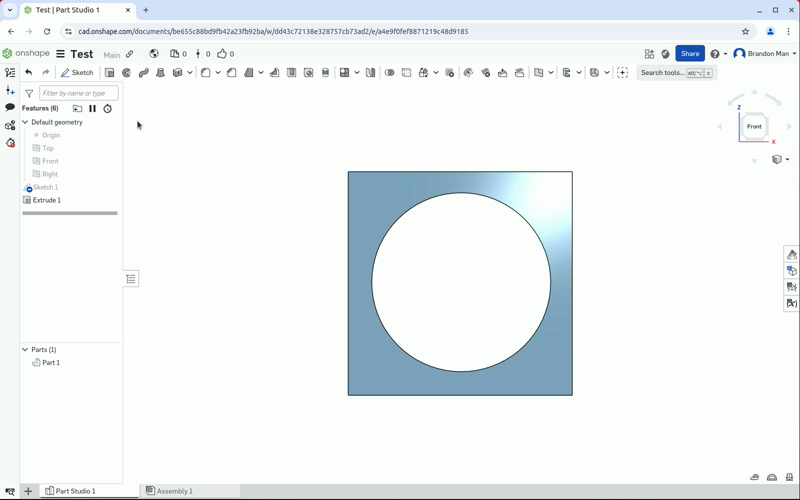
mouse_move(73, 189)
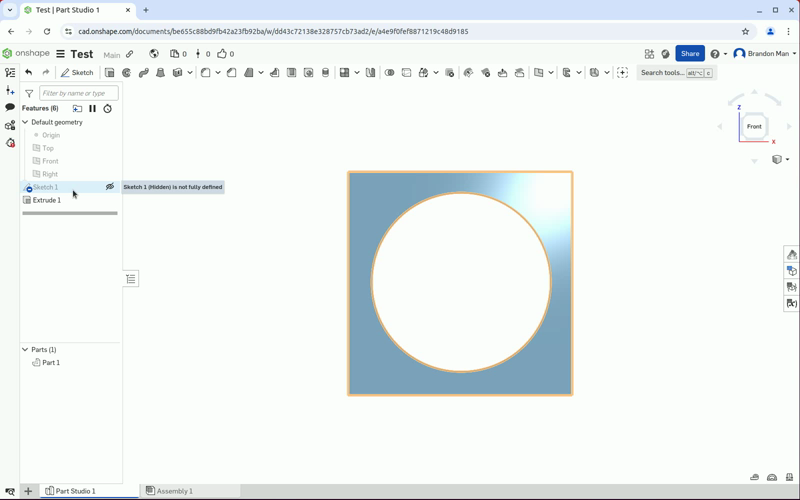
click(73, 189)
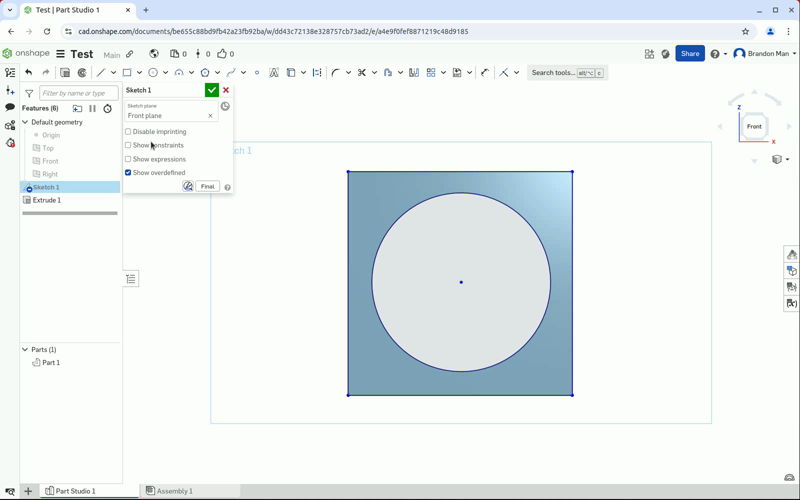
mouse_move(229, 92)
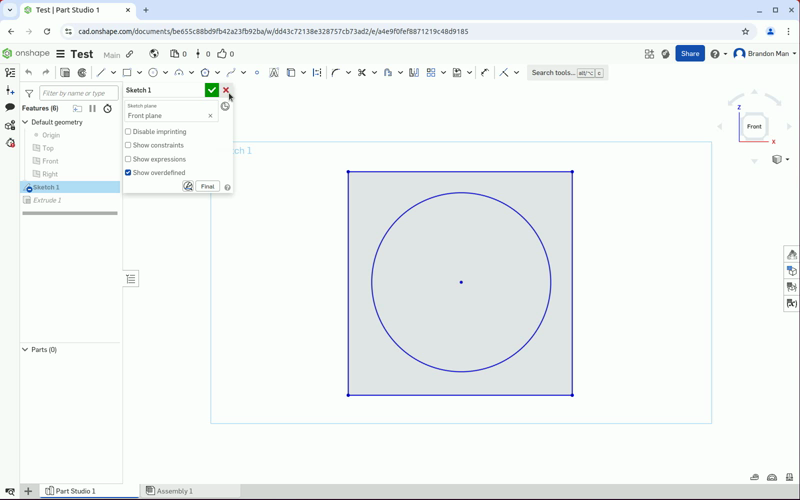
click(229, 92)
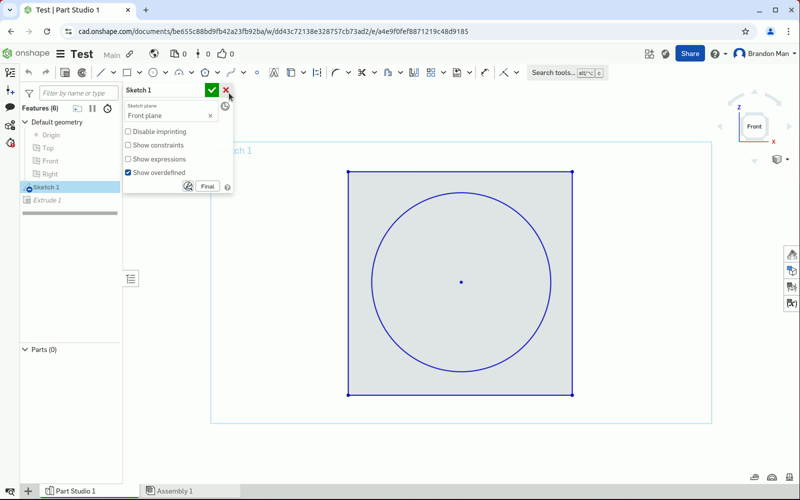
key(shift+s)
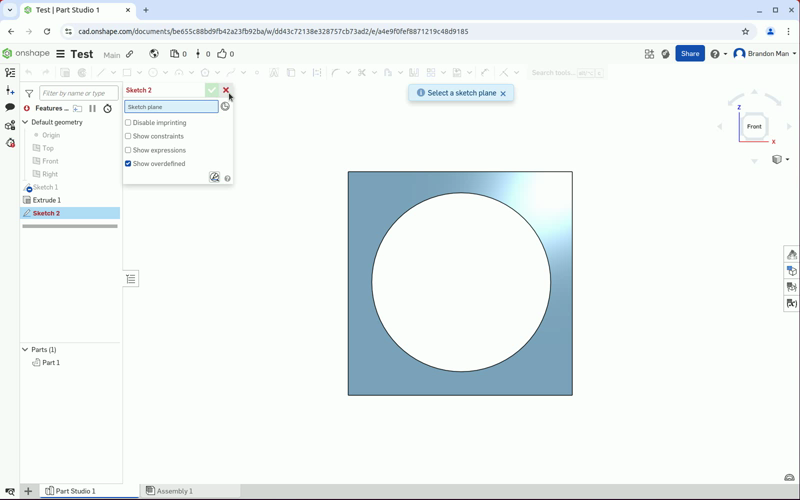
mouse_move(73, 163)
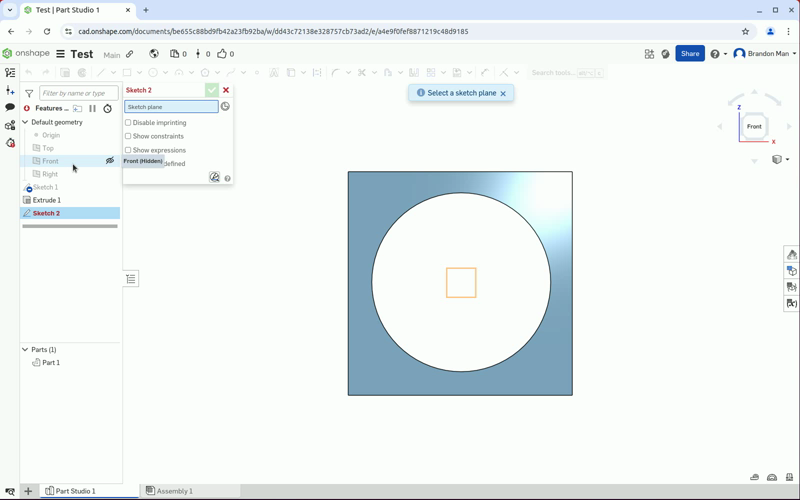
click(73, 163)
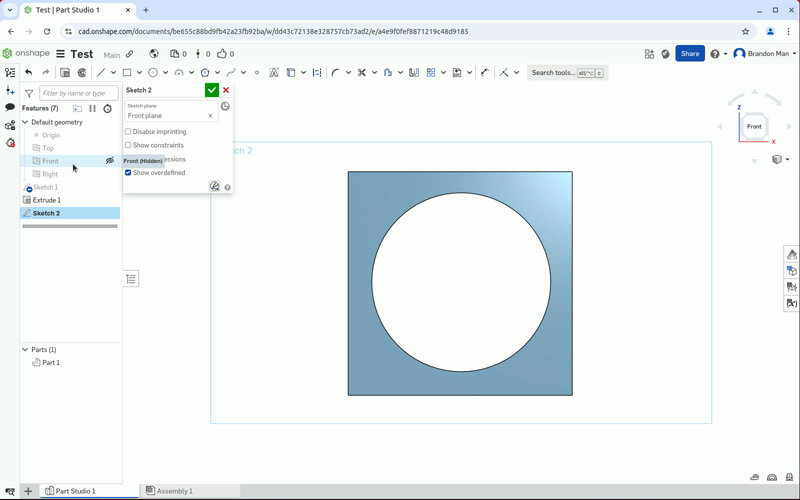
mouse_move(73, 352)
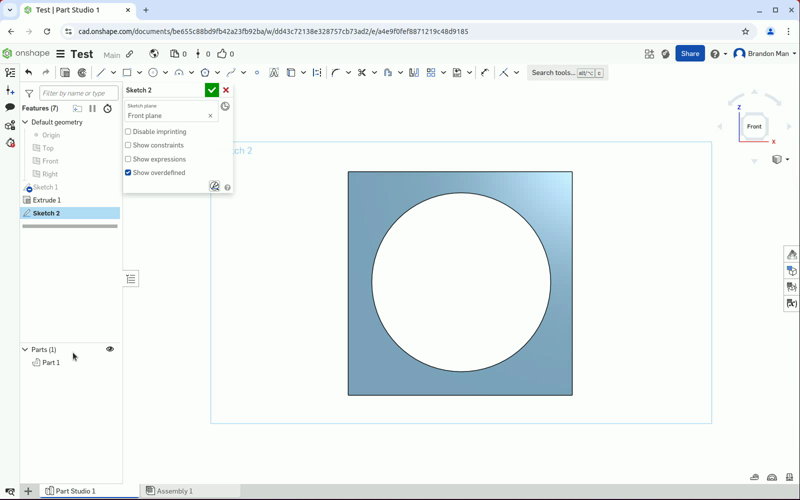
key(y)
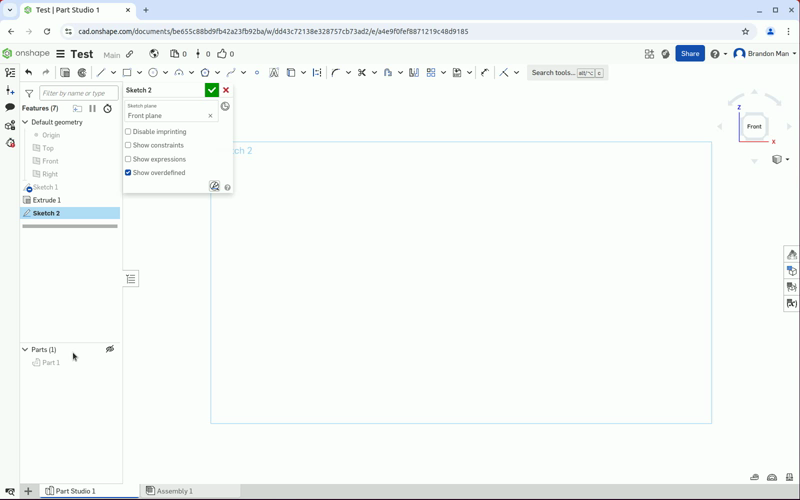
key(c)
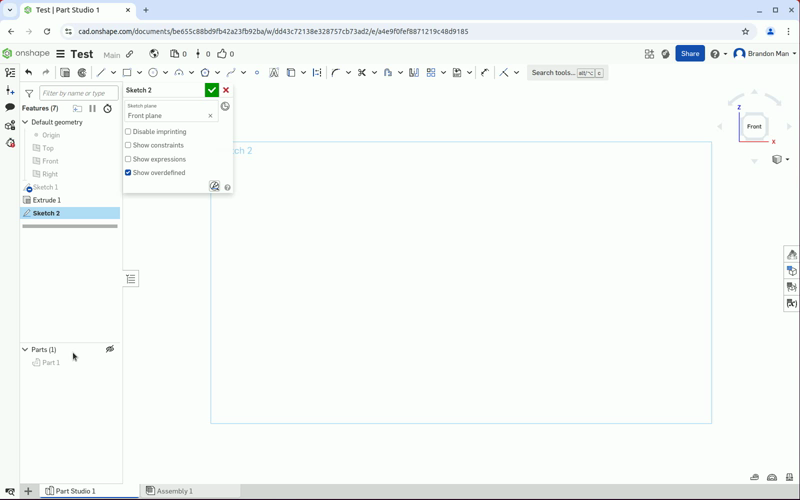
key_down(shift)
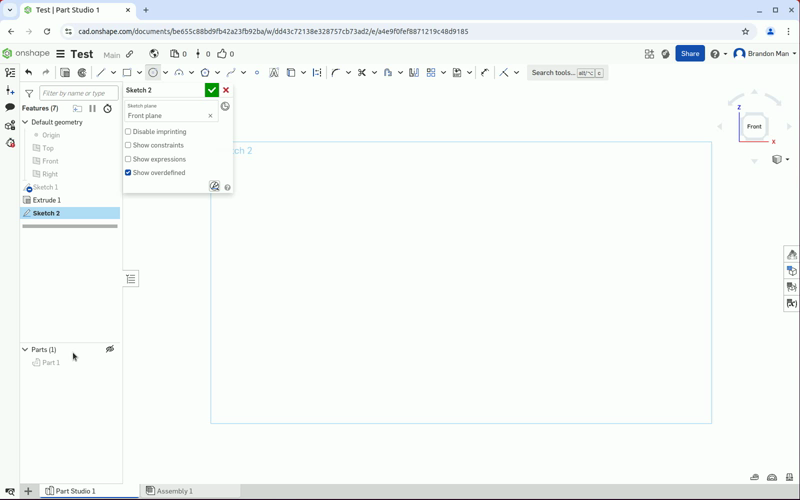
mouse_move(461, 282)
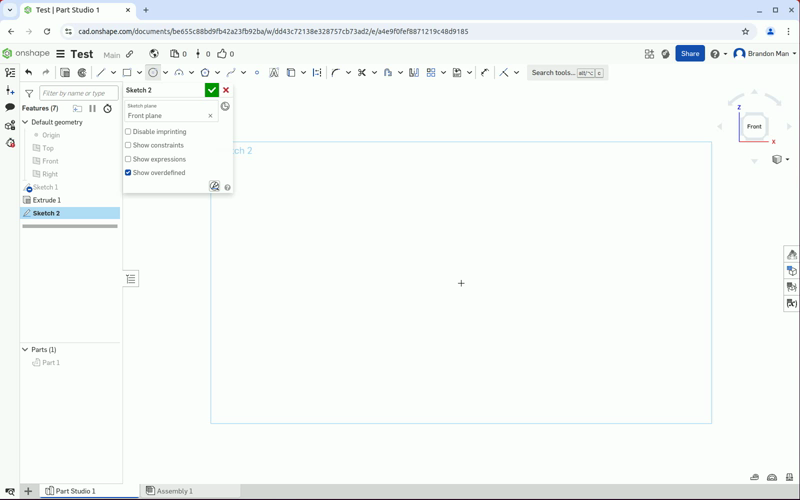
click(461, 282)
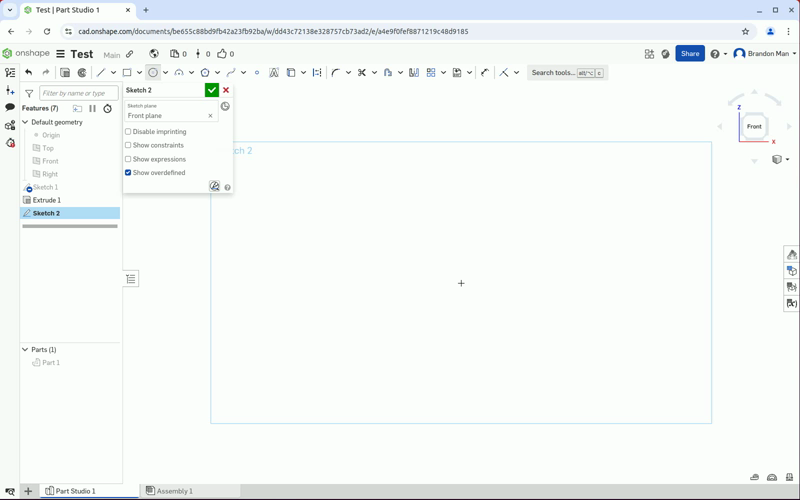
key_up(shift)
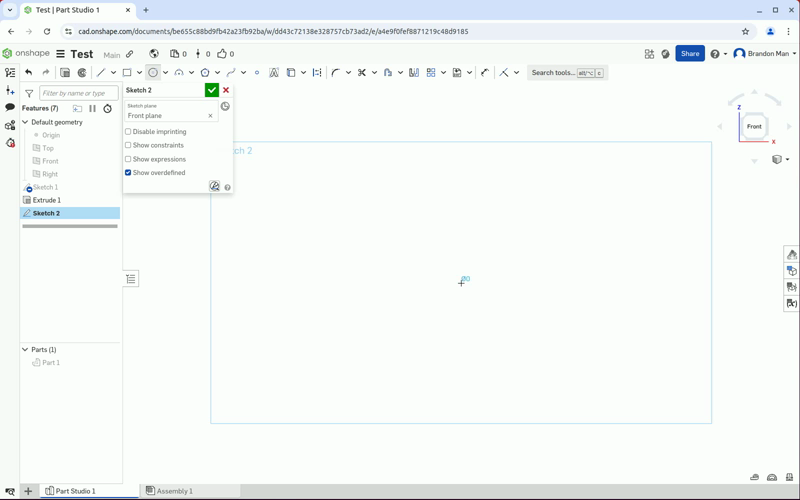
mouse_move(552, 282)
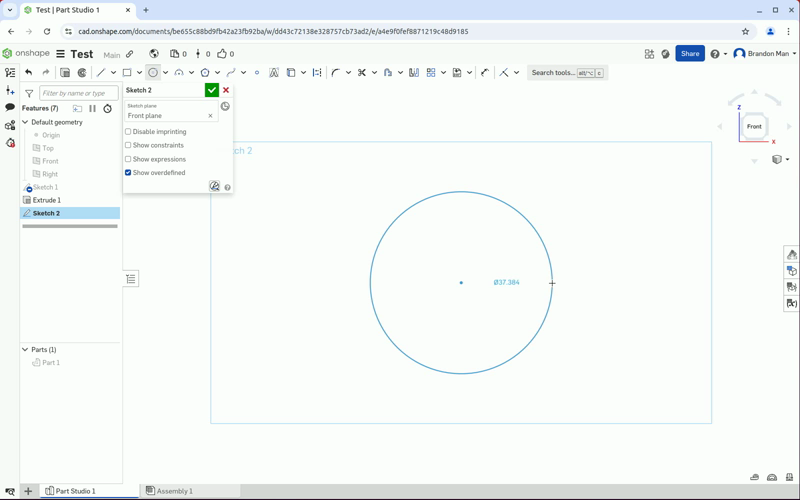
click(552, 282)
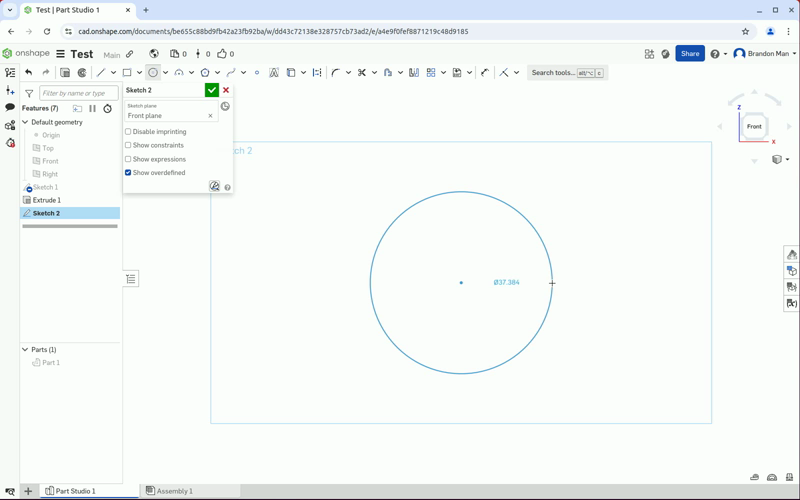
key(esc)
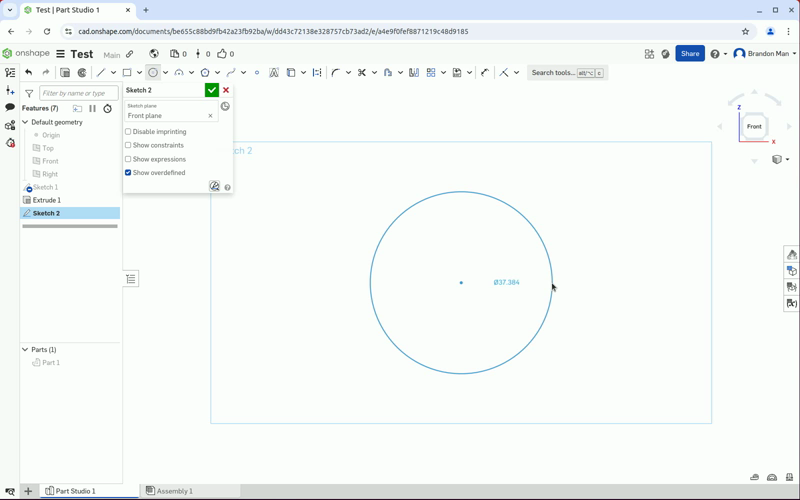
mouse_move(459, 249)
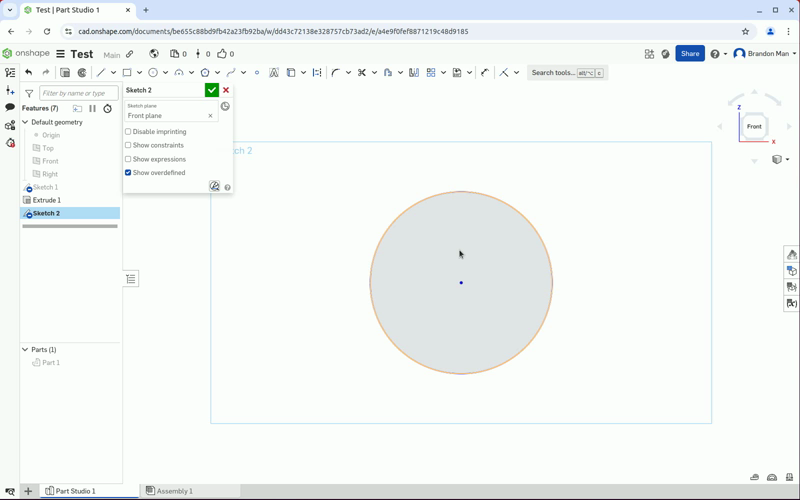
click(459, 249)
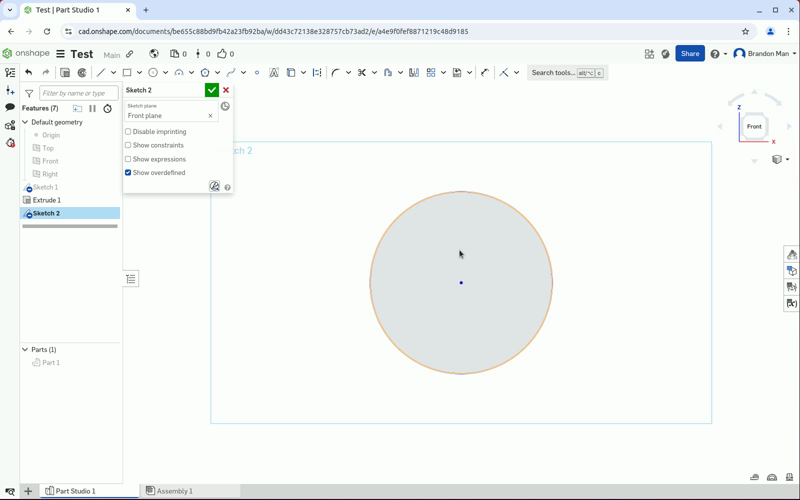
mouse_move(73, 352)
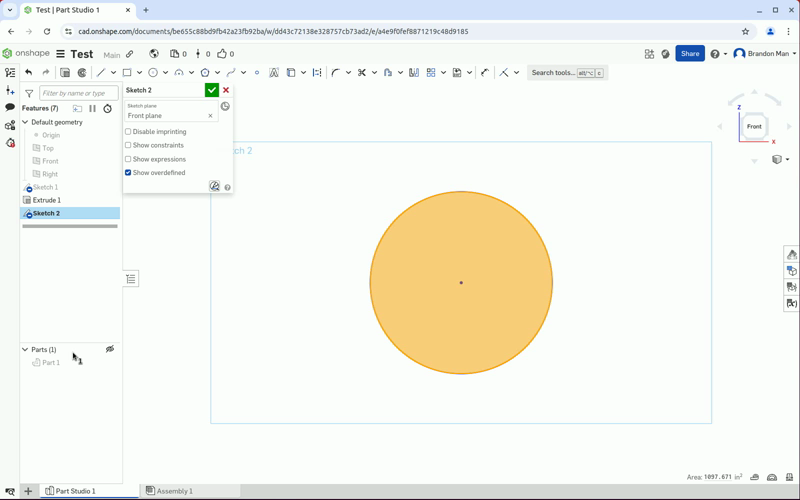
key(shift+y)
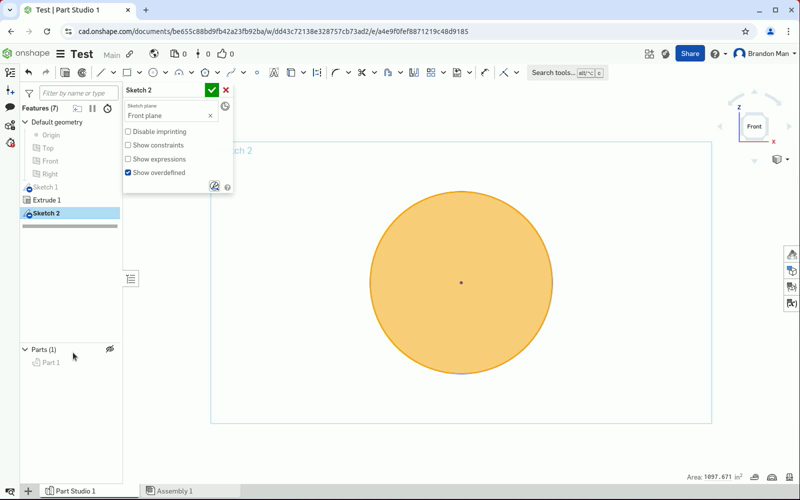
key(shift+e)
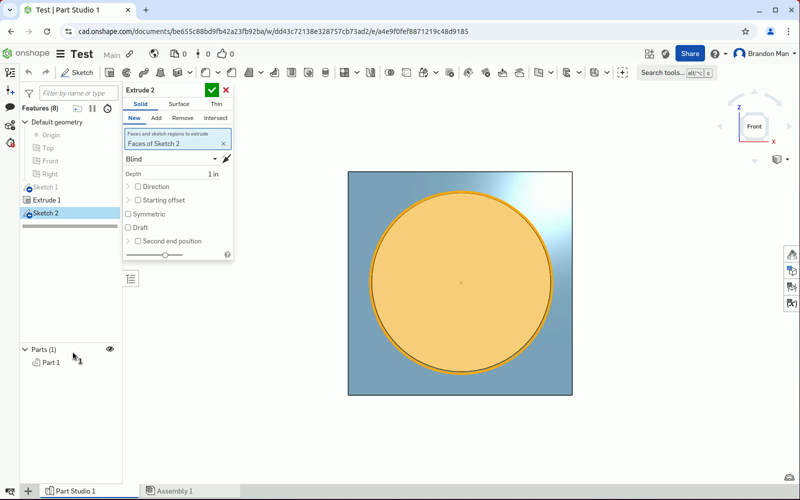
mouse_move(143, 106)
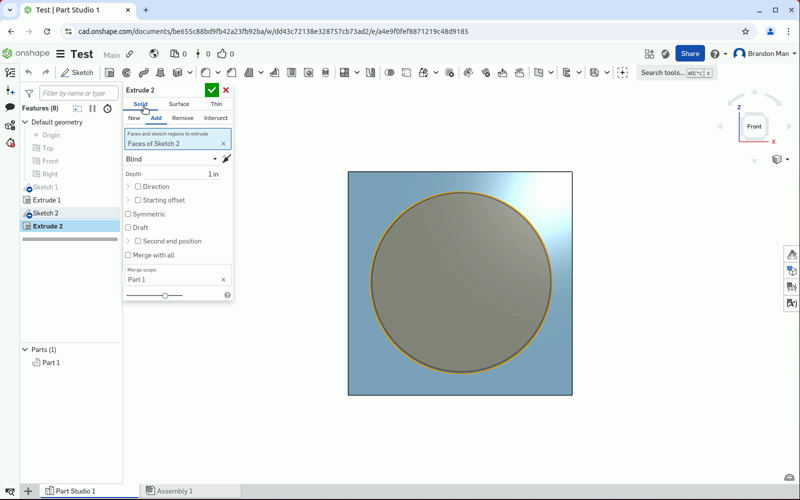
click(143, 106)
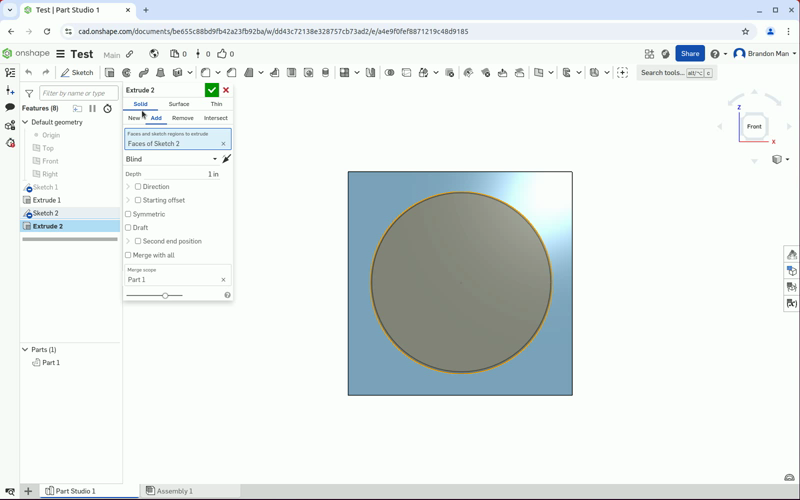
mouse_move(137, 120)
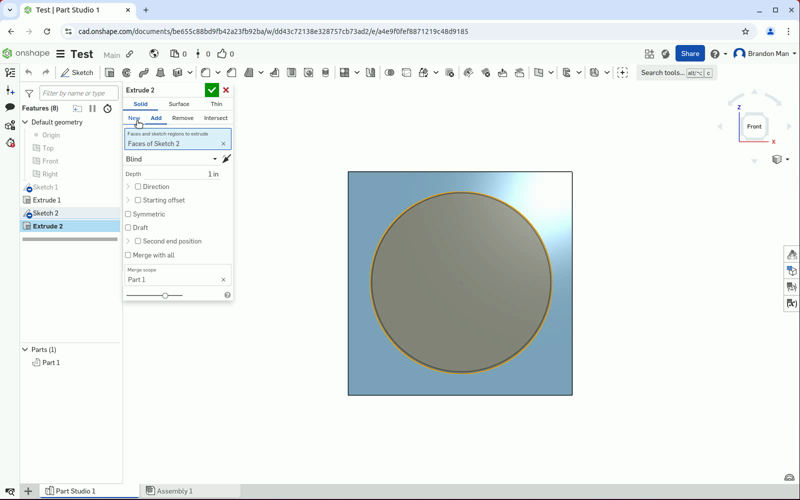
click(137, 120)
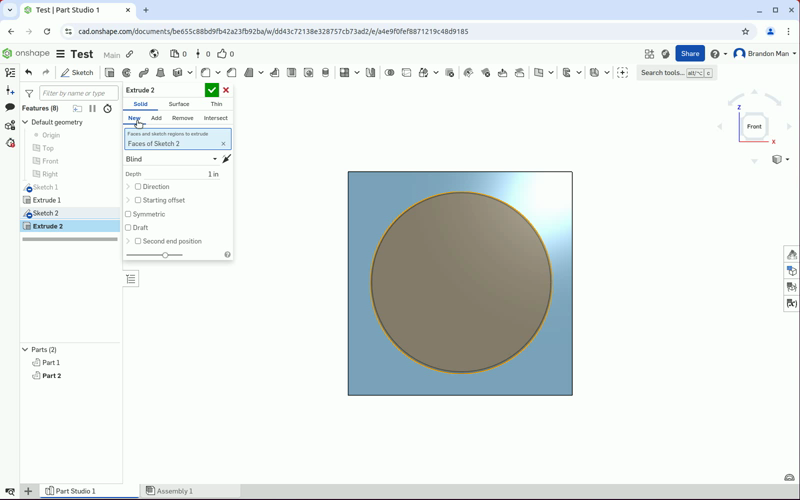
key(tab, 4)
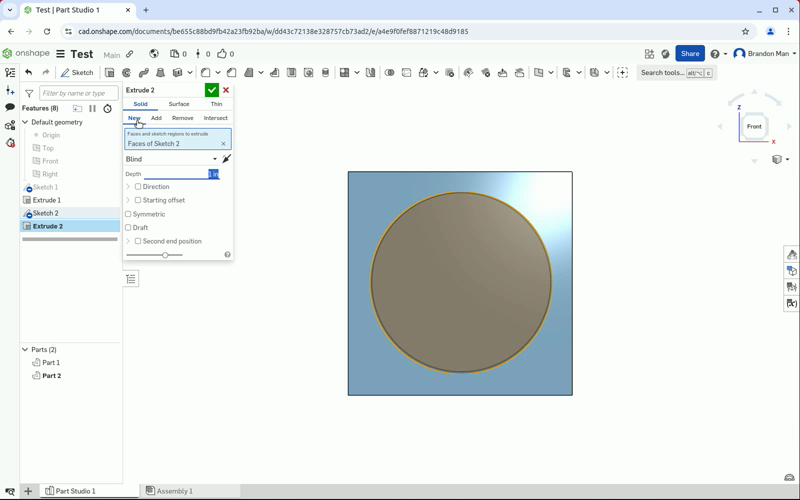
text(9.148)
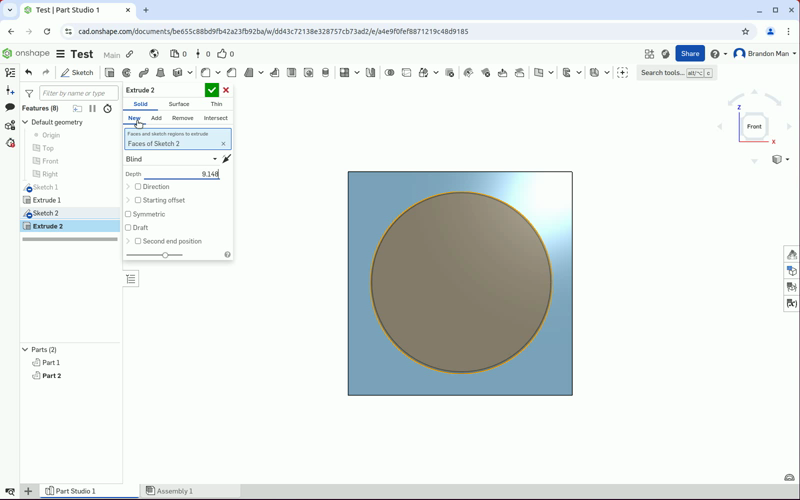
key(tab, 3)
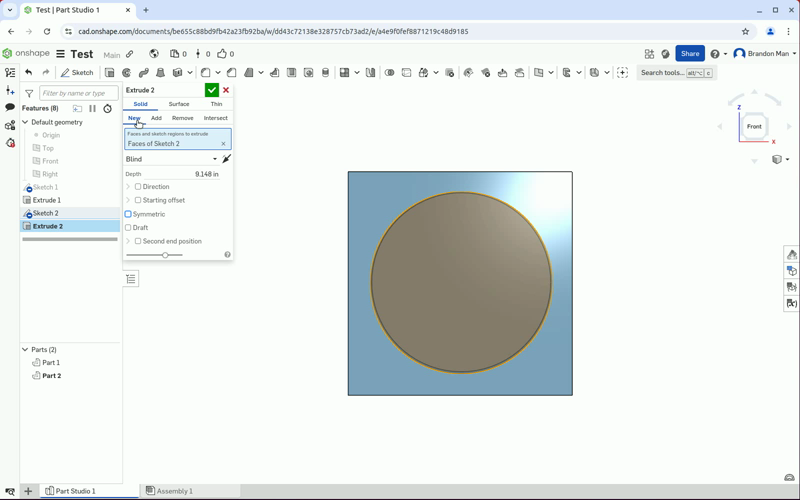
key(space)
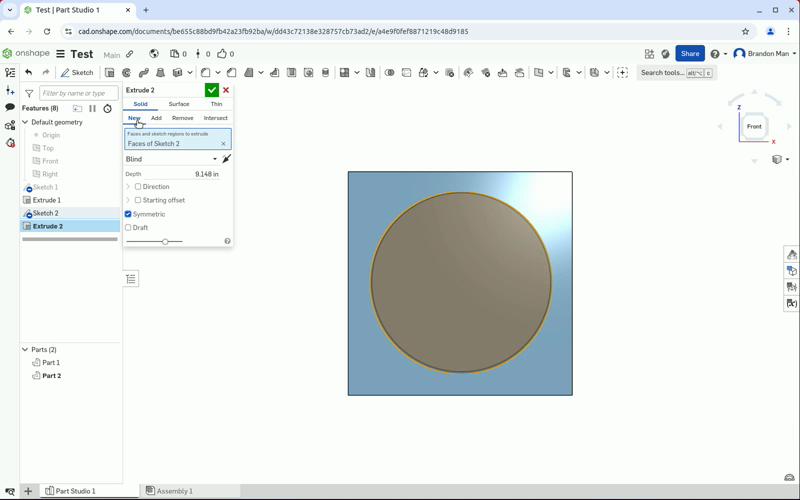
key(enter)
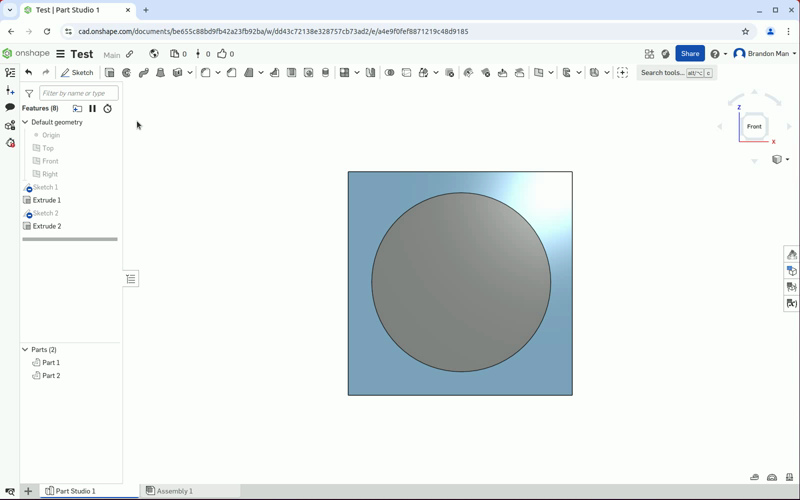
key(shift+h)
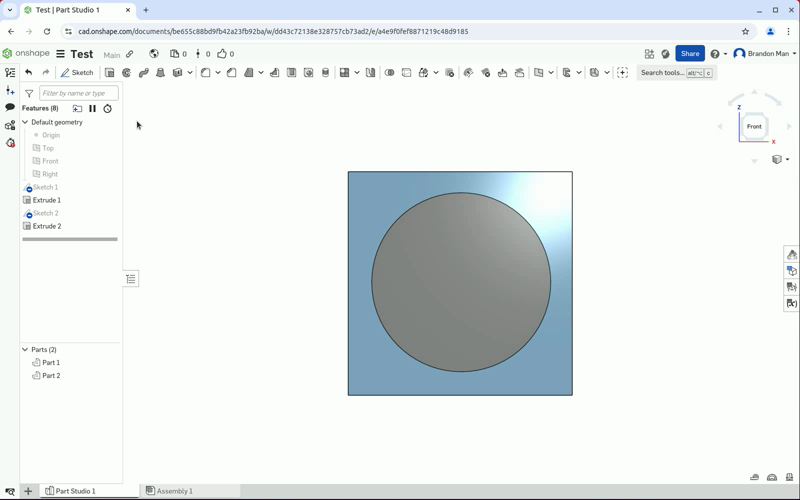
key(shift+h)
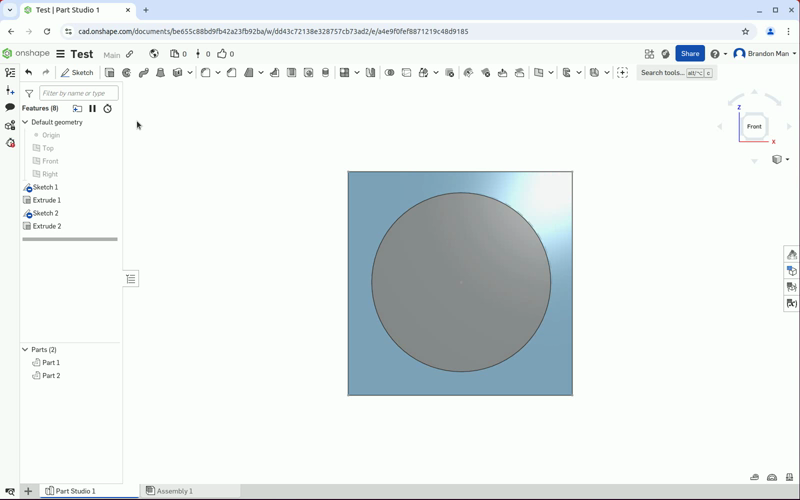
key(shift+7)
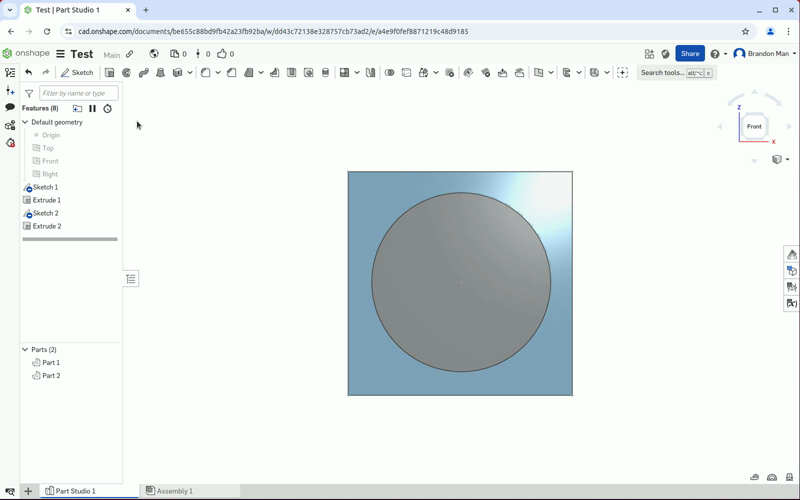
key(left, 2)
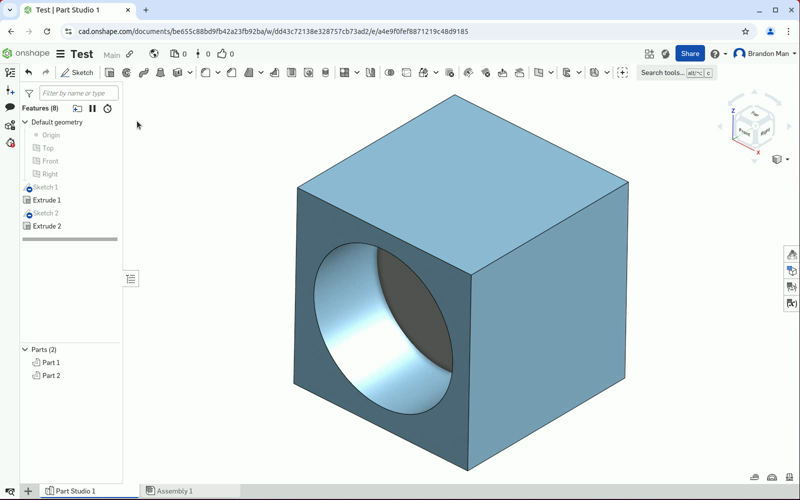
key(down, 2)
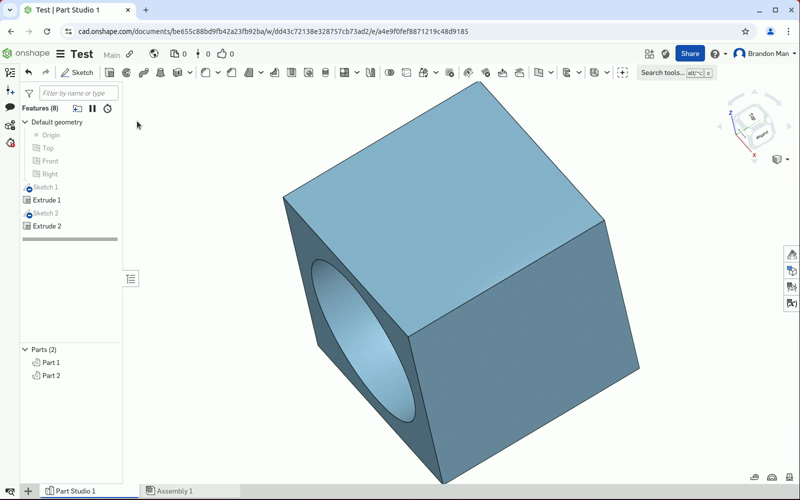
key(up, 2)
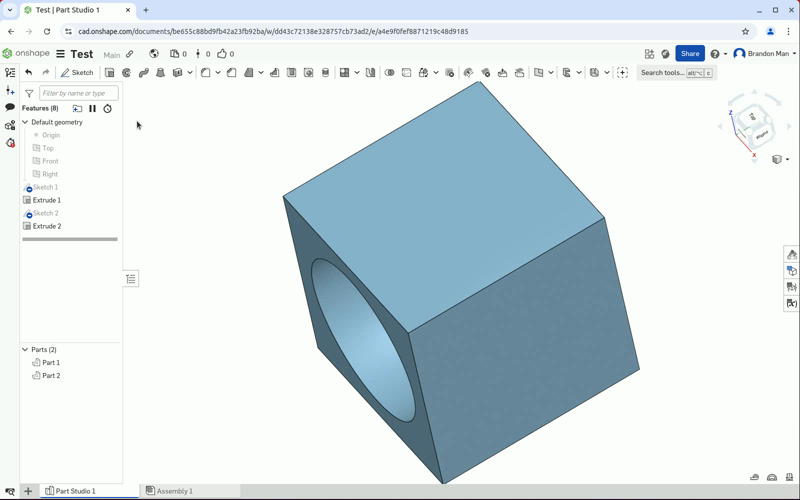
key(right, 2)
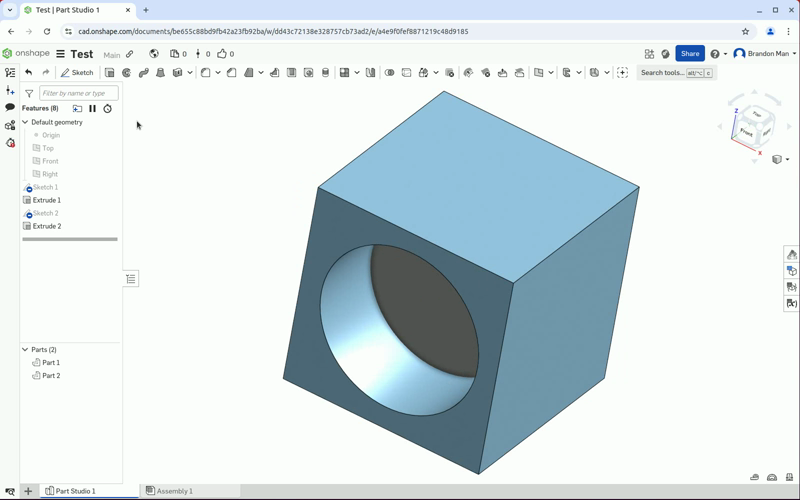
mouse_move(73, 189)
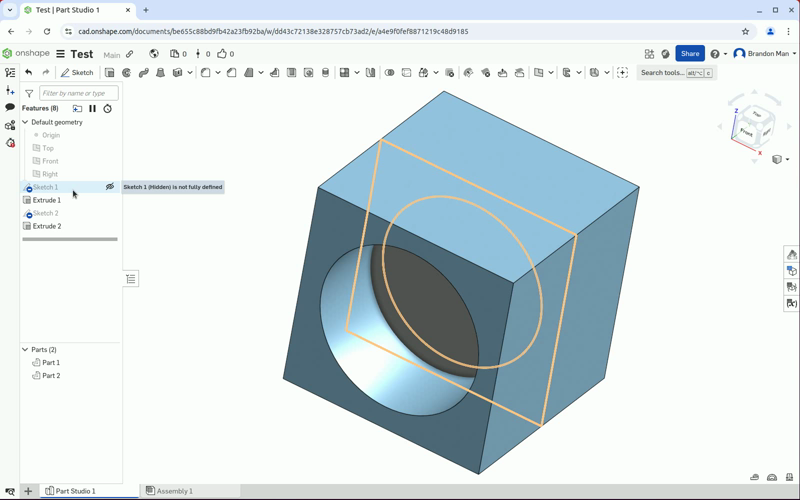
click(73, 189)